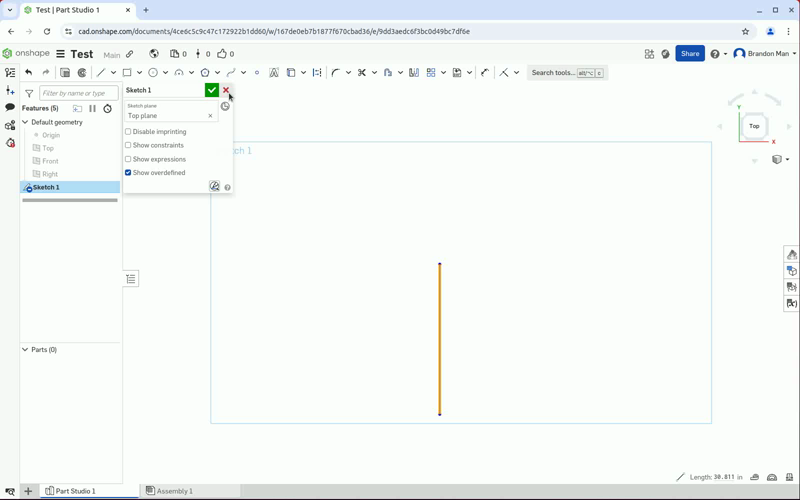
key(shift+h)
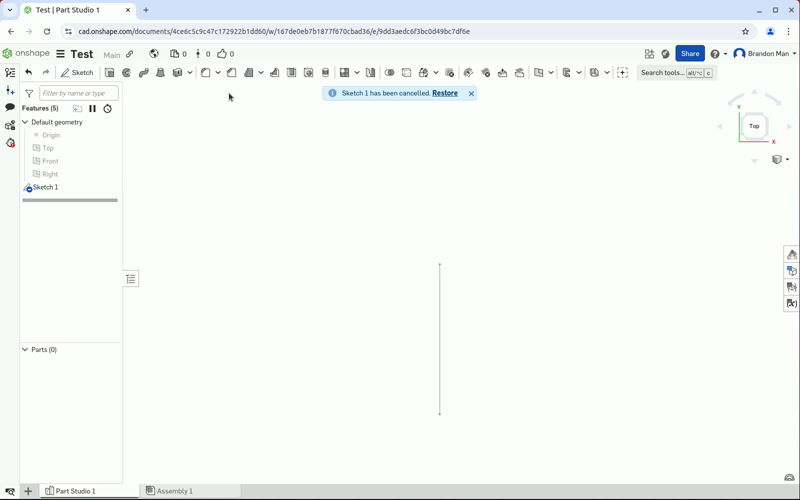
key(shift+s)
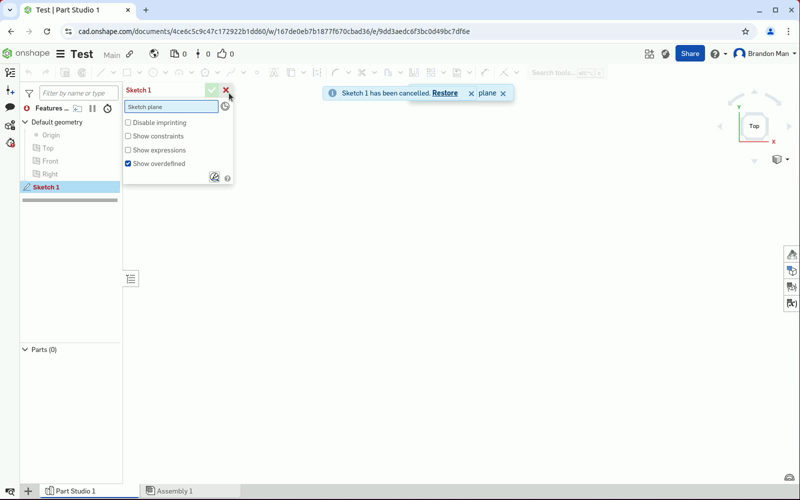
mouse_move(73, 150)
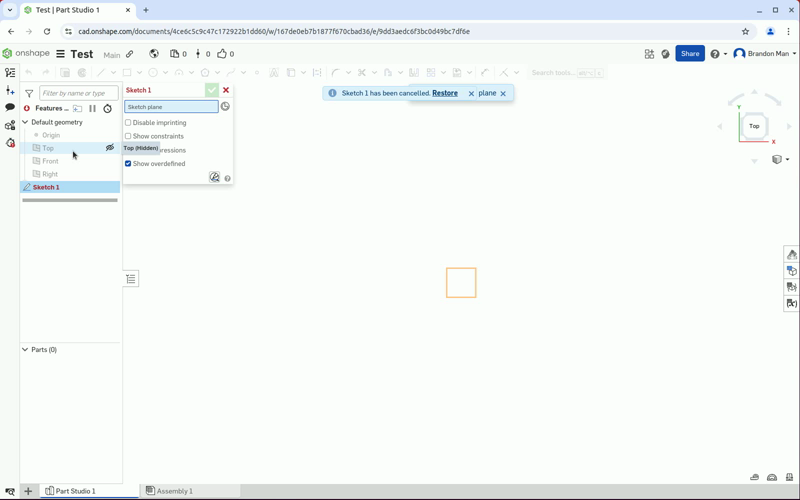
click(73, 150)
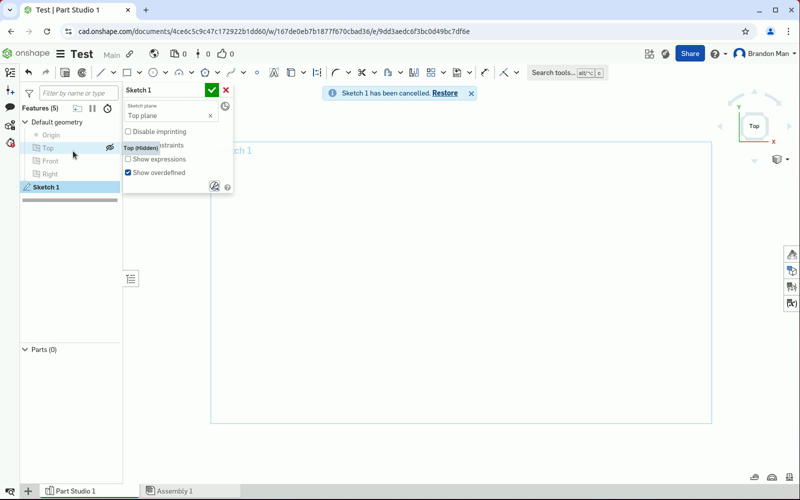
mouse_move(73, 352)
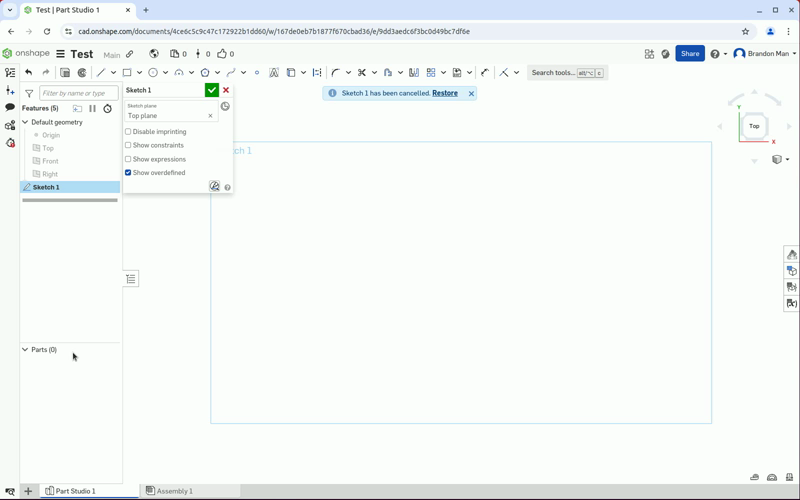
key(y)
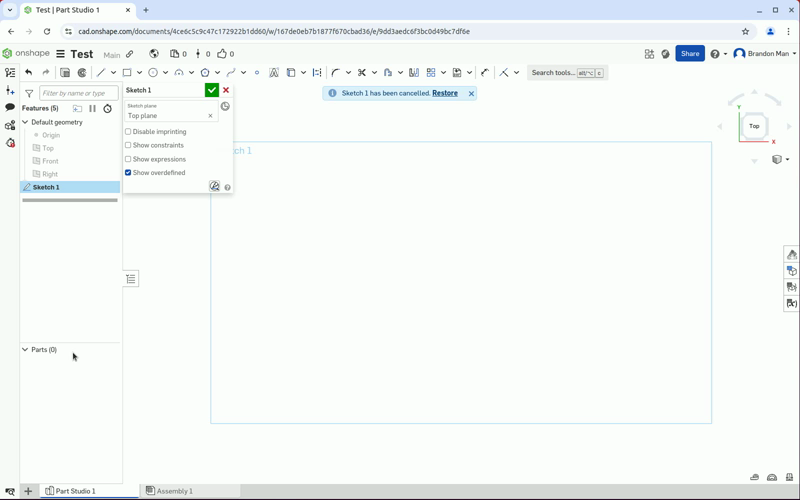
key(l)
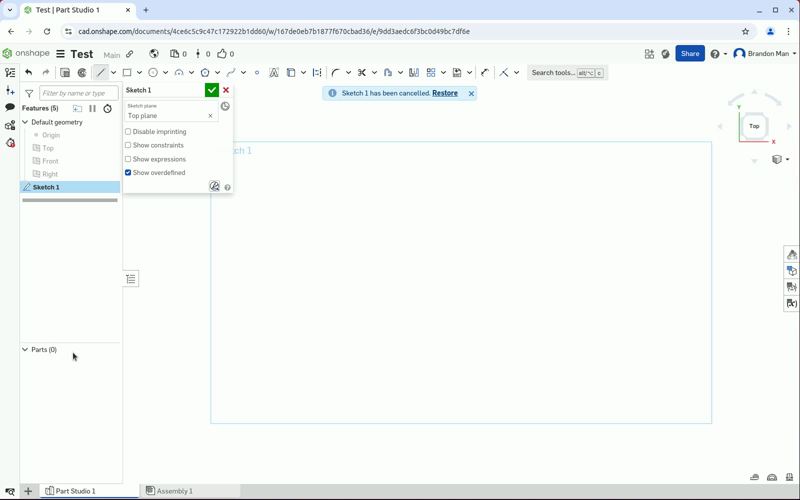
key_down(shift)
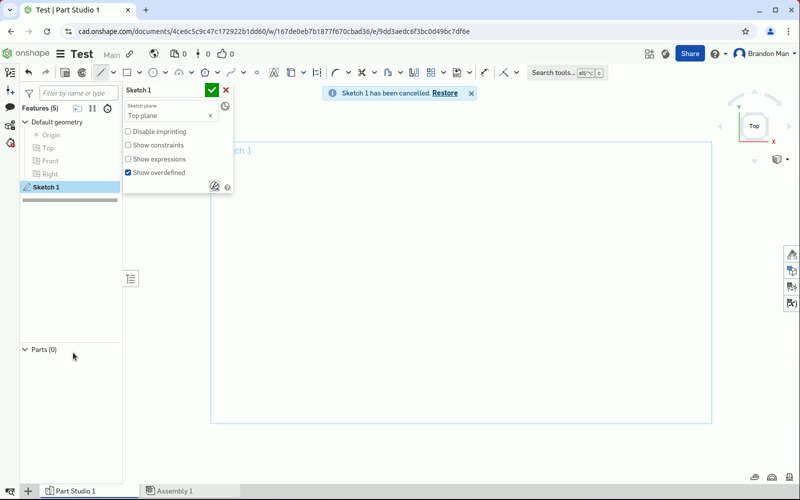
mouse_move(460, 282)
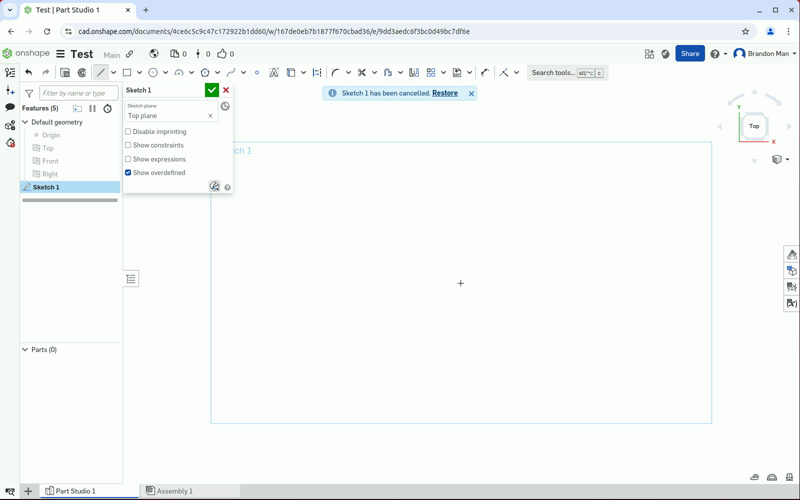
click(460, 282)
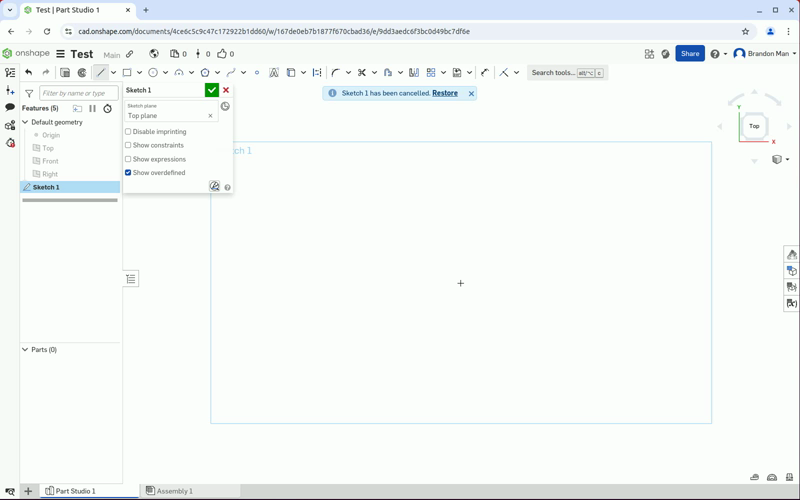
key_up(shift)
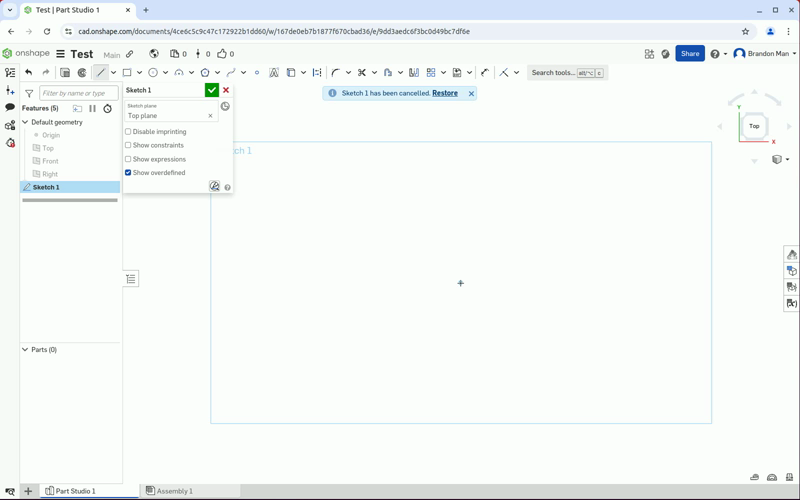
key_down(shift)
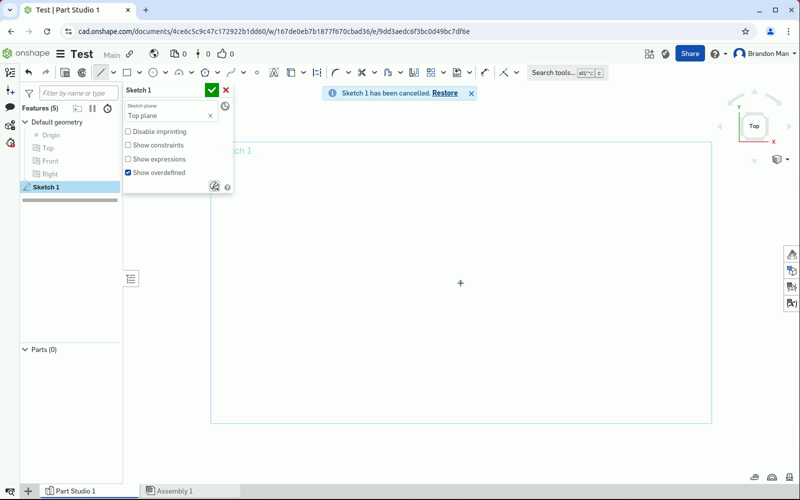
mouse_move(535, 282)
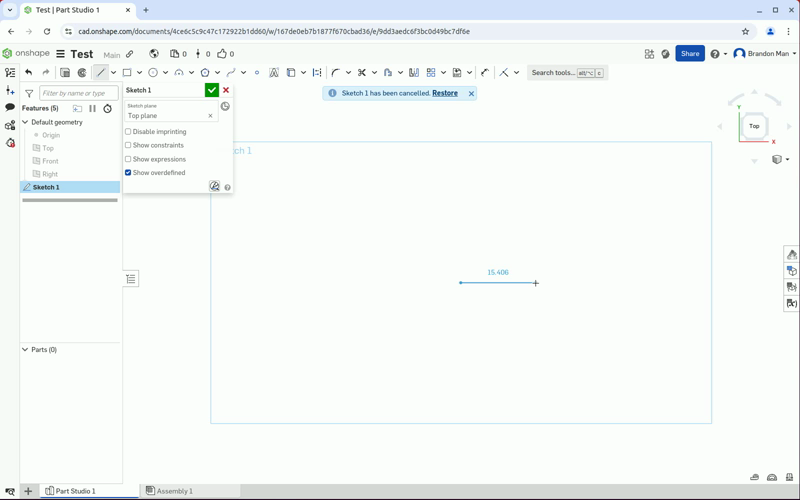
click(535, 282)
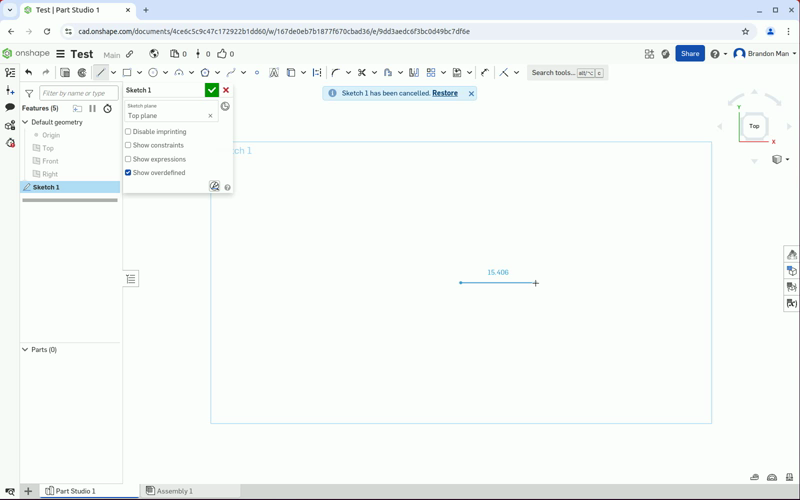
key_up(shift)
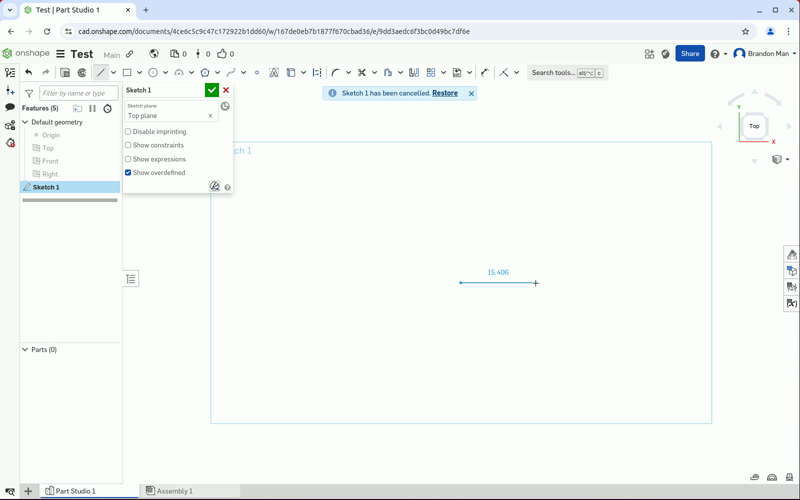
key_down(shift)
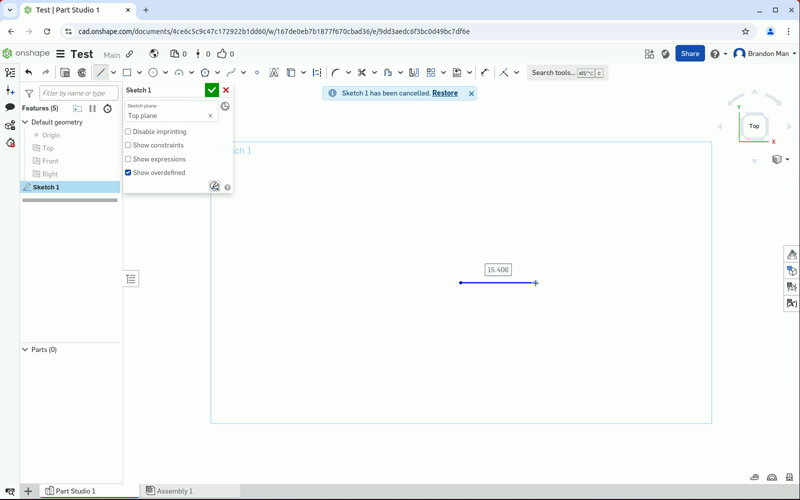
mouse_move(535, 170)
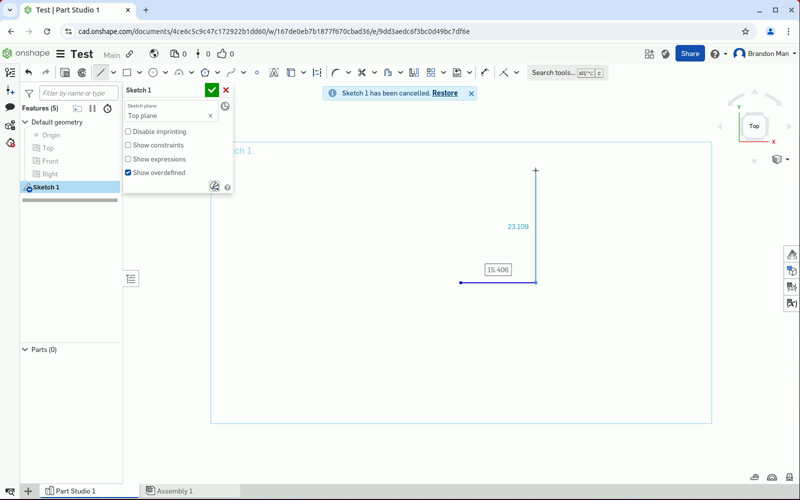
click(535, 170)
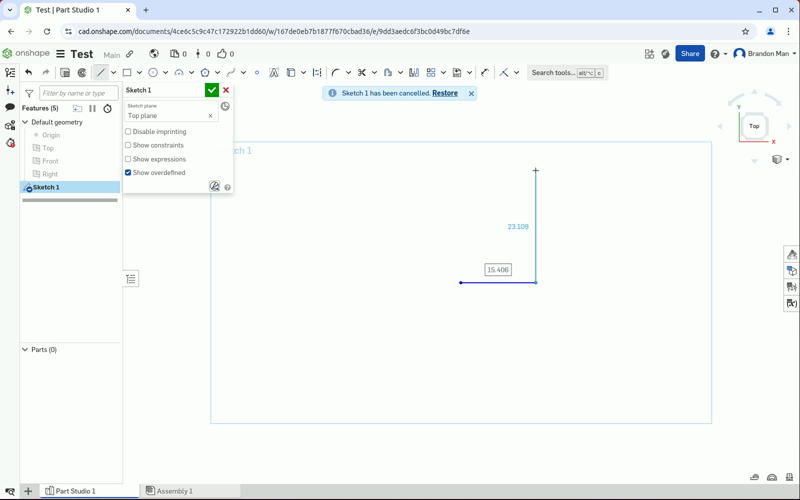
key_up(shift)
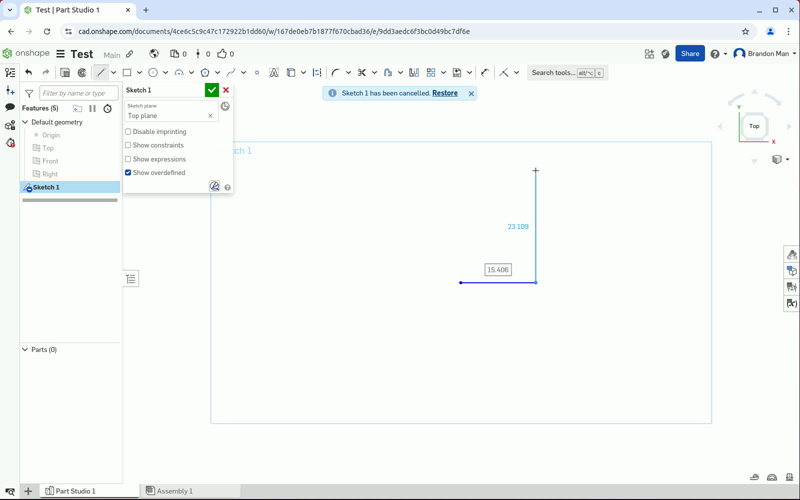
key_down(shift)
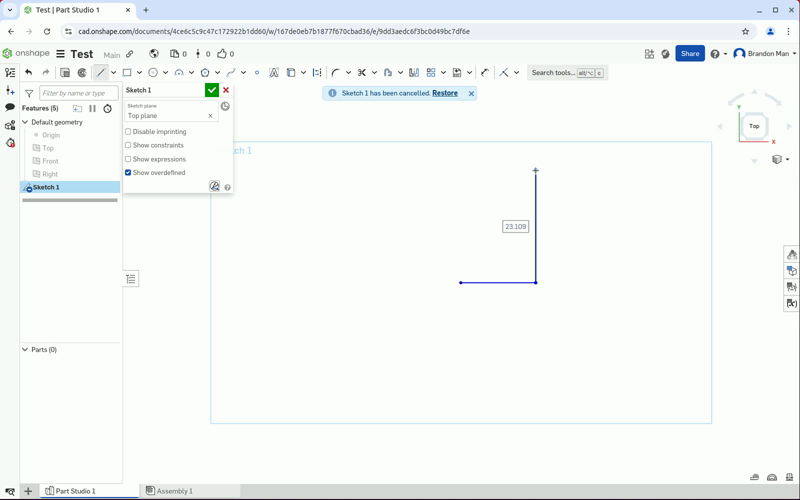
mouse_move(460, 170)
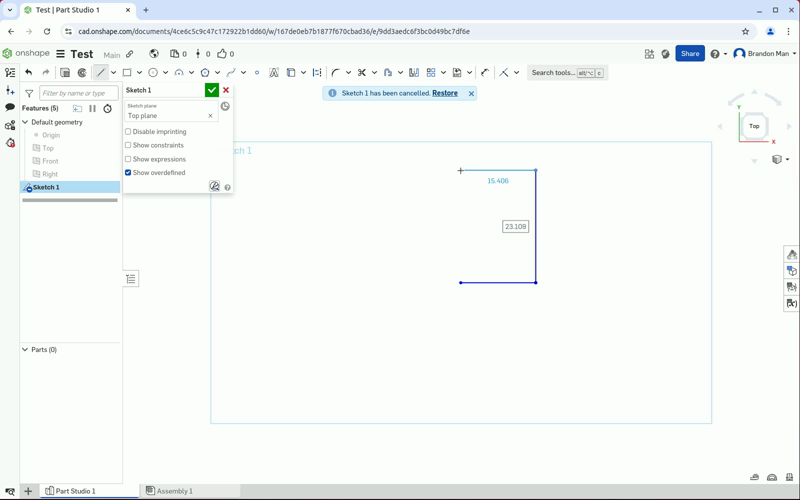
click(460, 170)
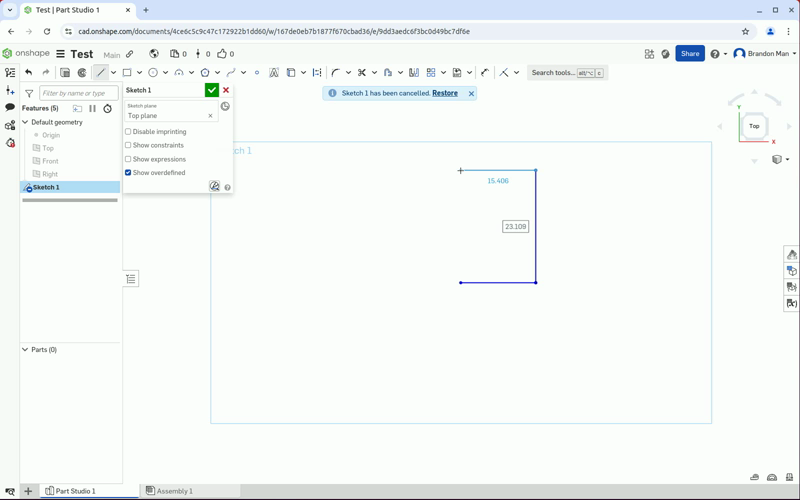
key_up(shift)
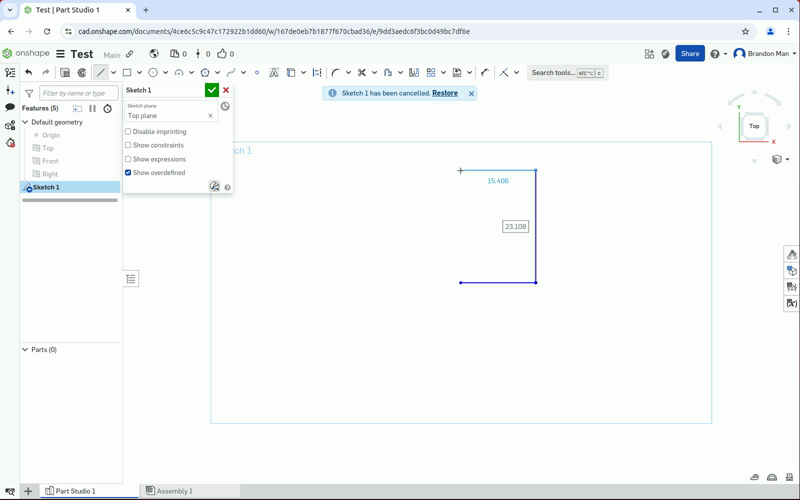
key_down(shift)
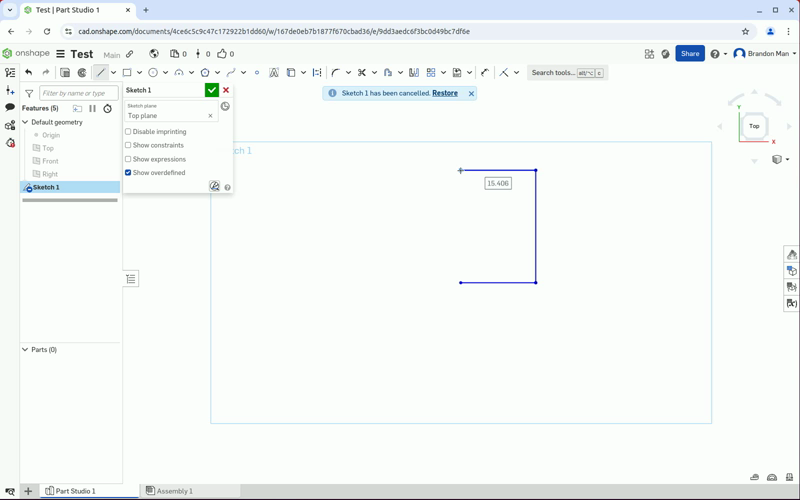
mouse_move(460, 282)
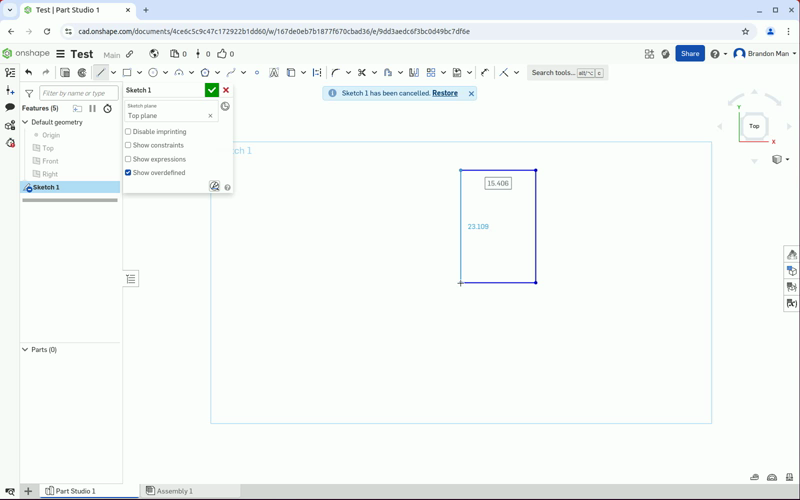
key_up(shift)
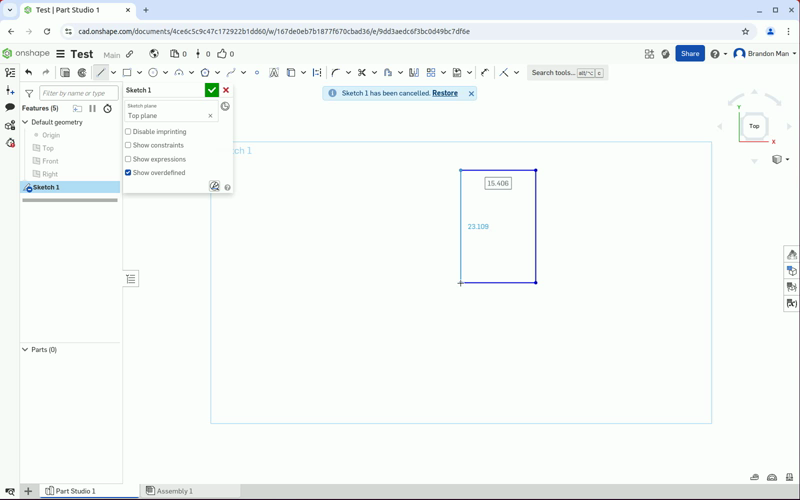
click(460, 282)
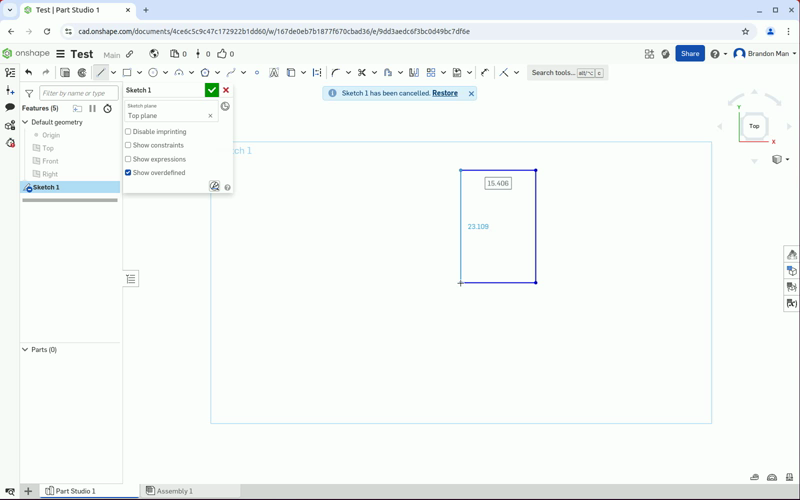
key(esc)
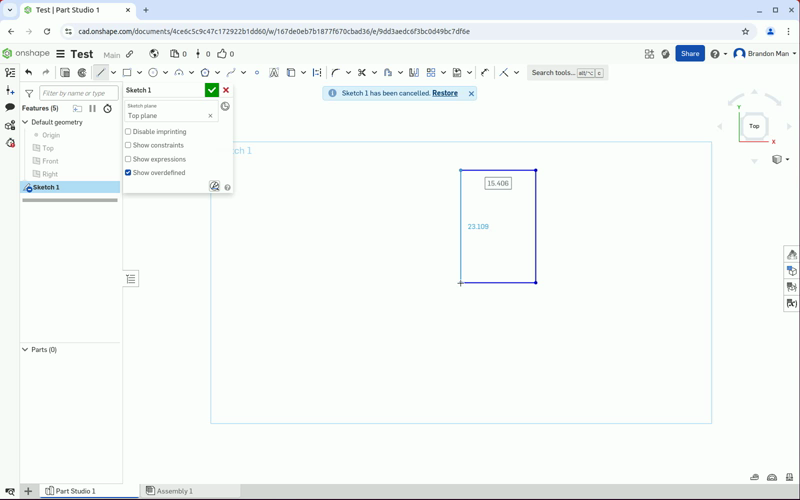
mouse_move(471, 183)
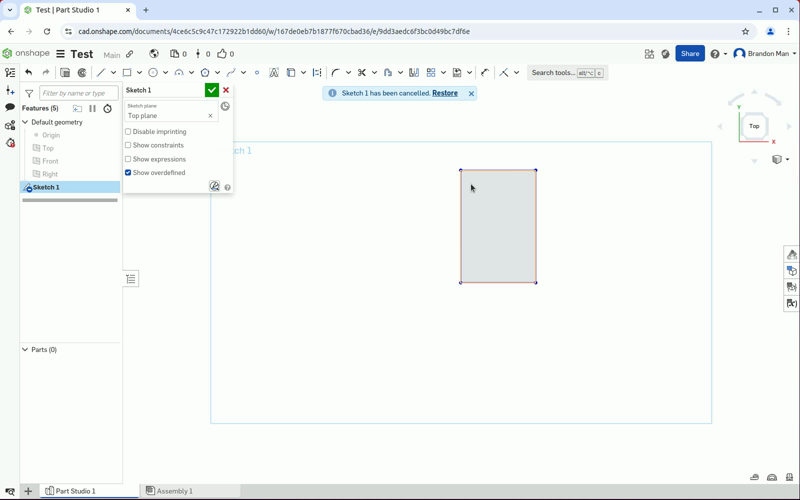
click(471, 183)
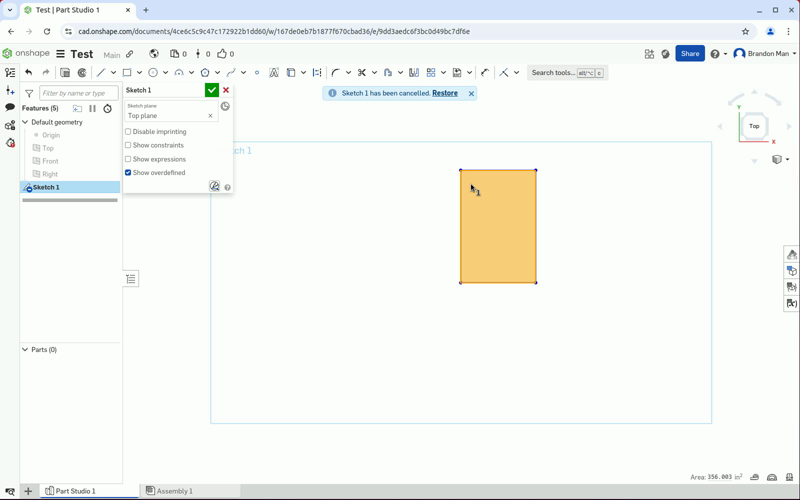
mouse_move(73, 352)
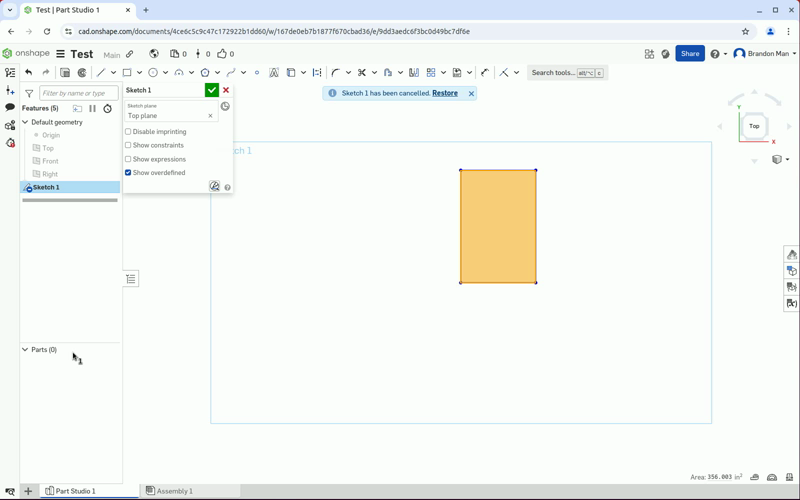
key(shift+y)
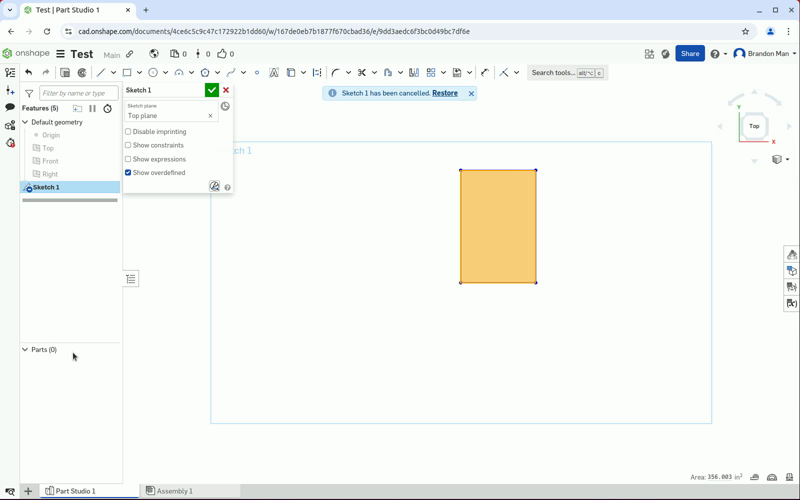
key(shift+e)
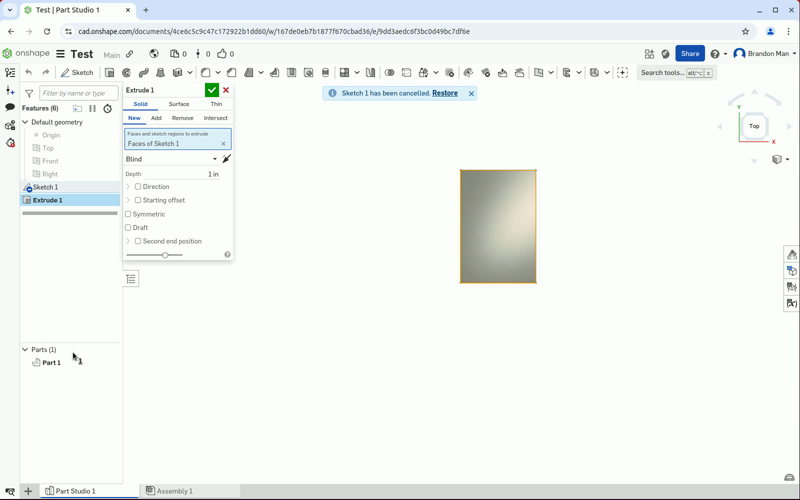
mouse_move(143, 106)
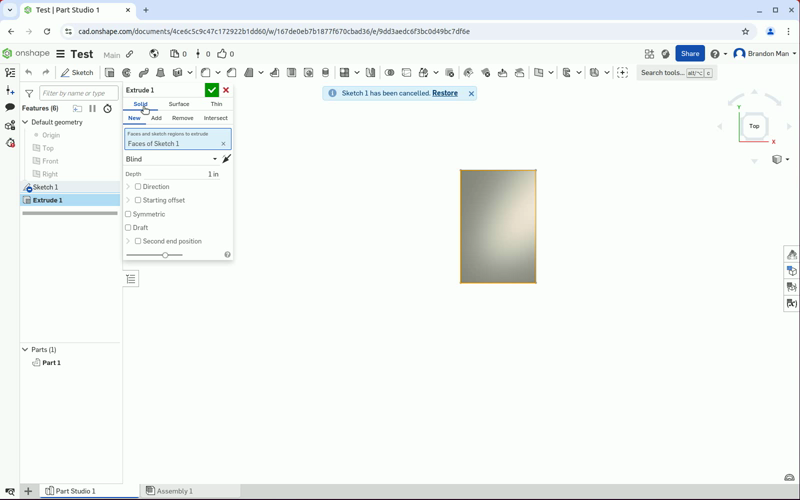
click(143, 106)
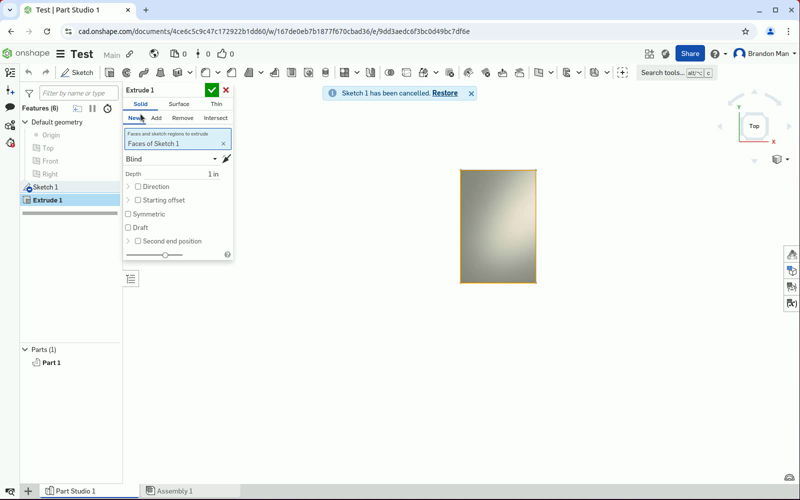
mouse_move(137, 120)
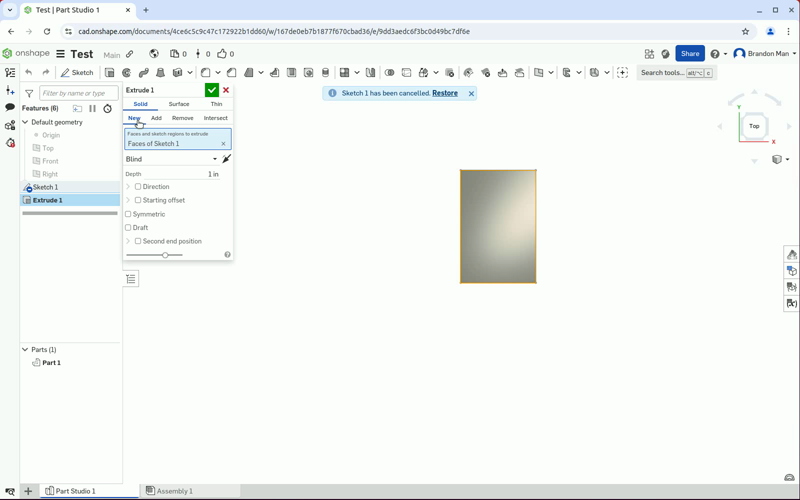
click(137, 120)
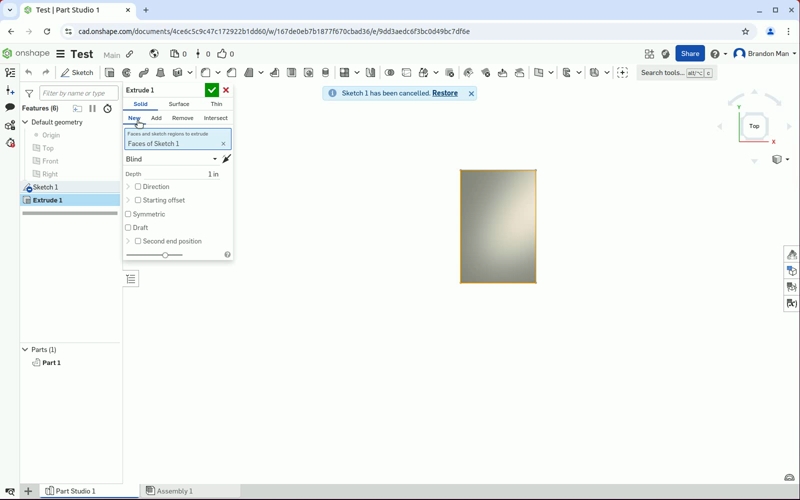
key(tab, 4)
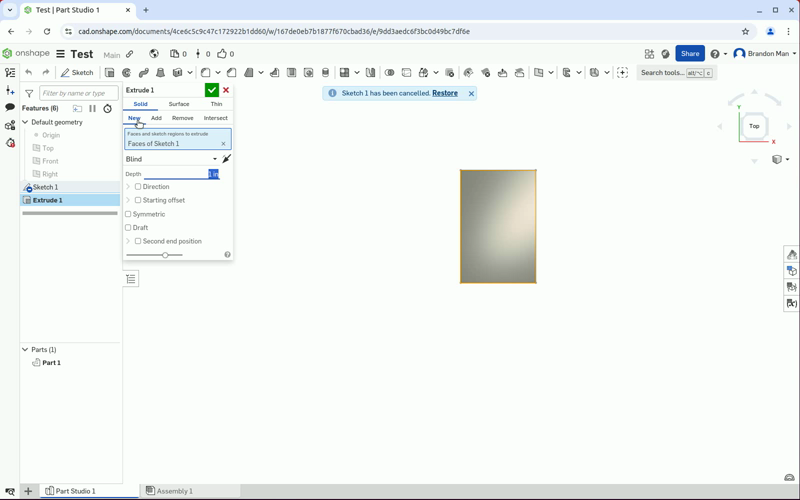
text(9.147)
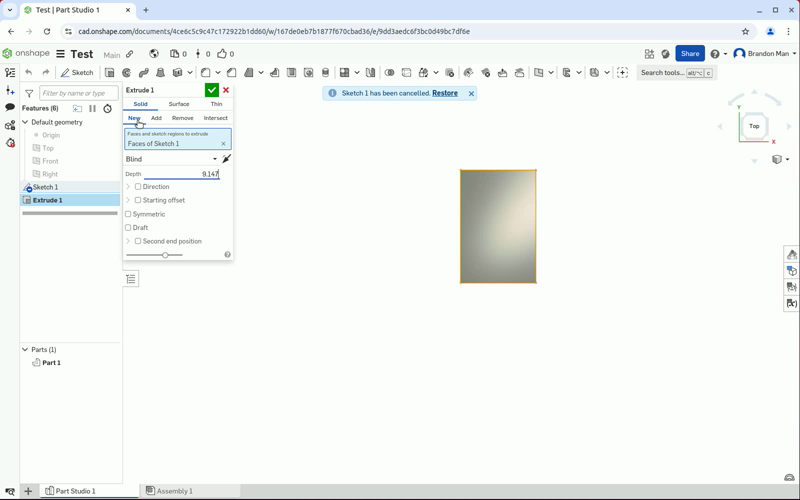
key(enter)
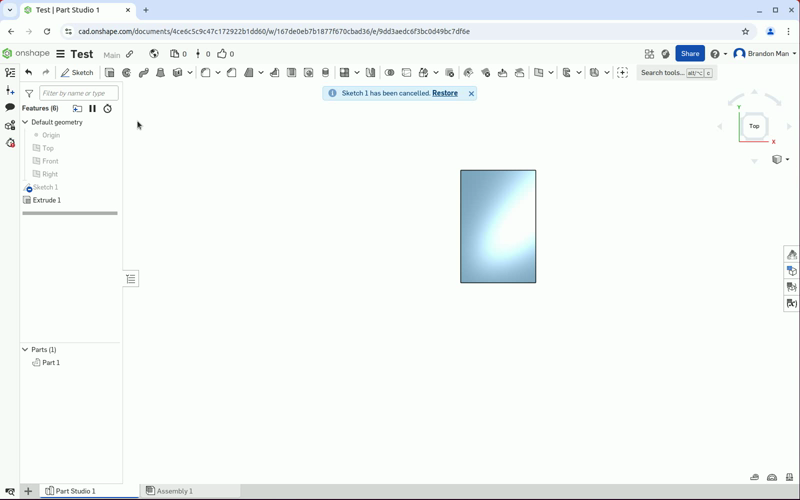
key(shift+h)
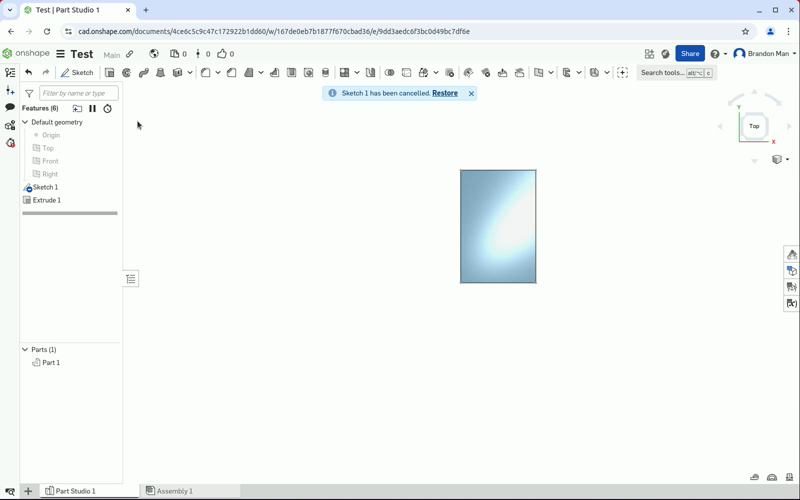
key(shift+h)
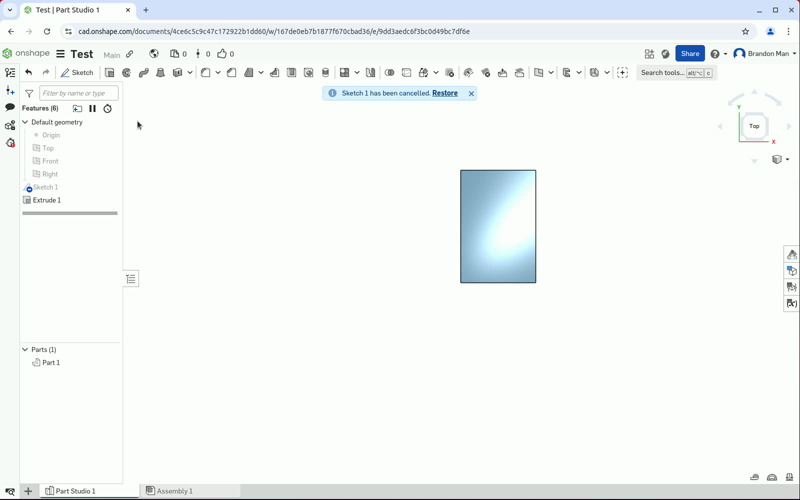
mouse_move(73, 189)
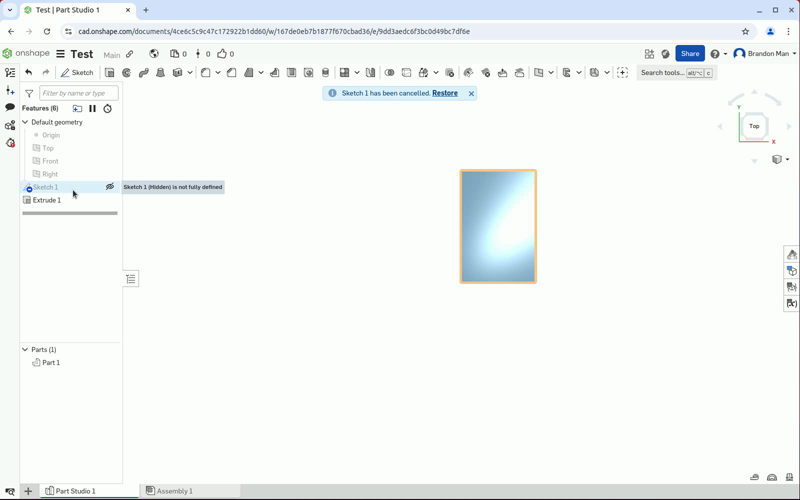
click(73, 189)
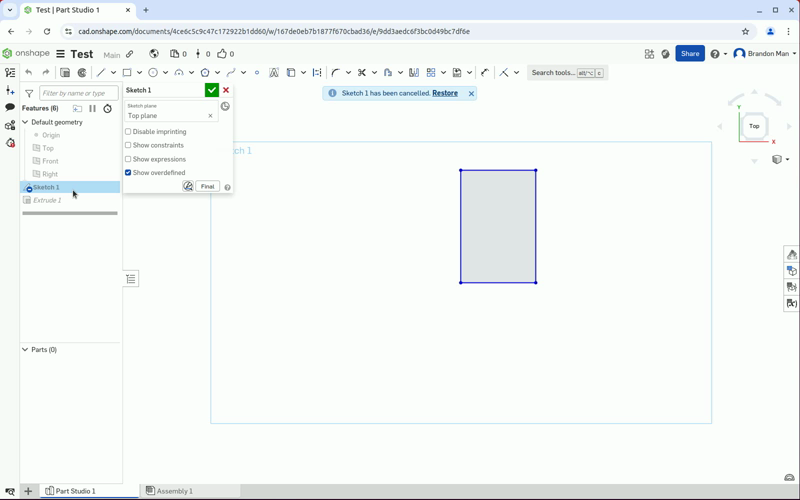
mouse_move(229, 92)
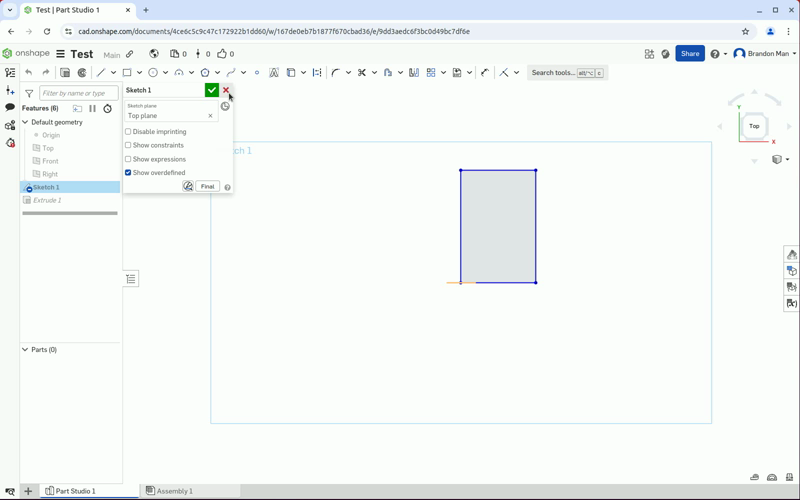
click(229, 92)
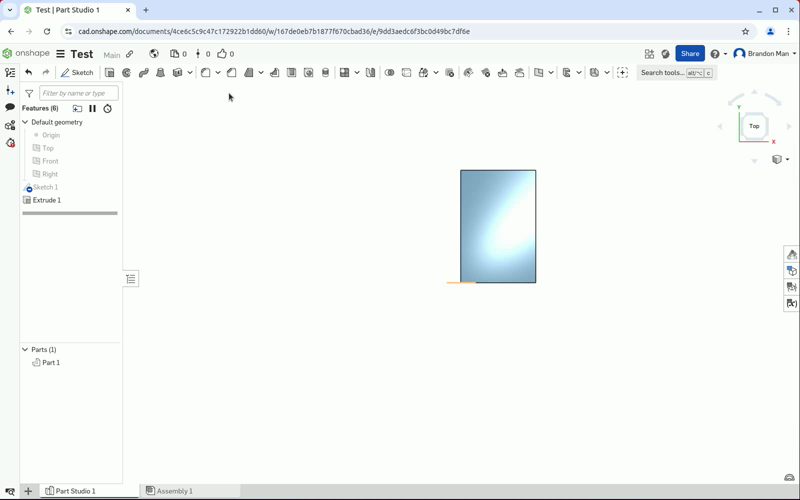
mouse_move(541, 75)
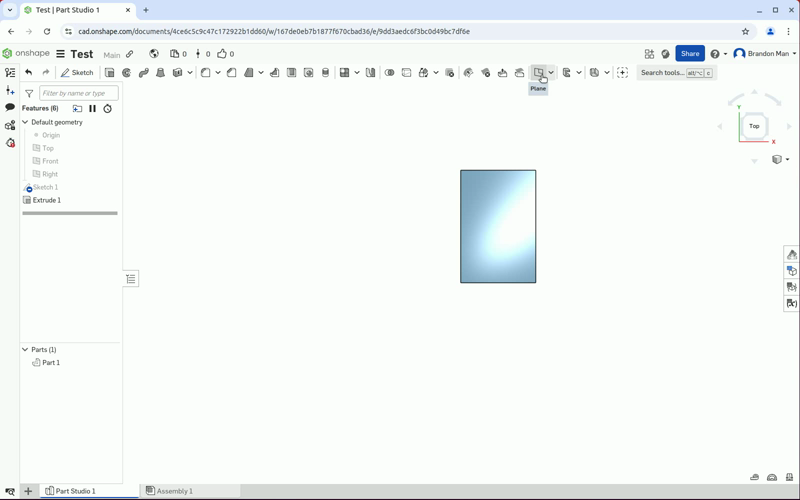
click(541, 75)
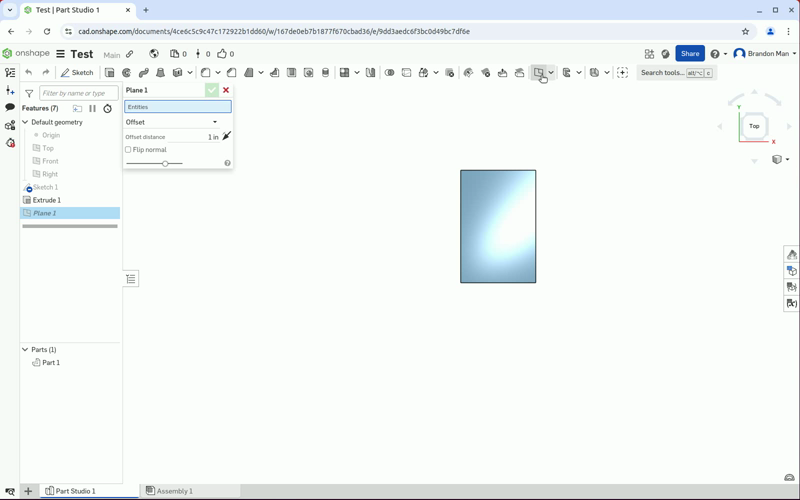
mouse_move(73, 150)
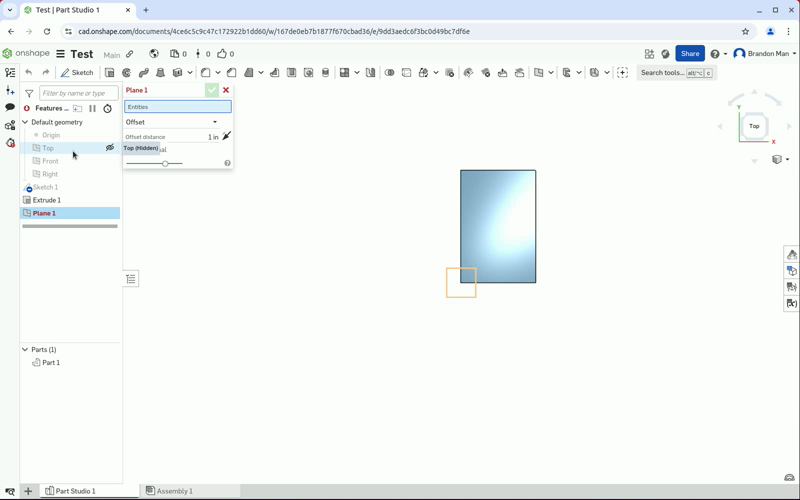
click(73, 150)
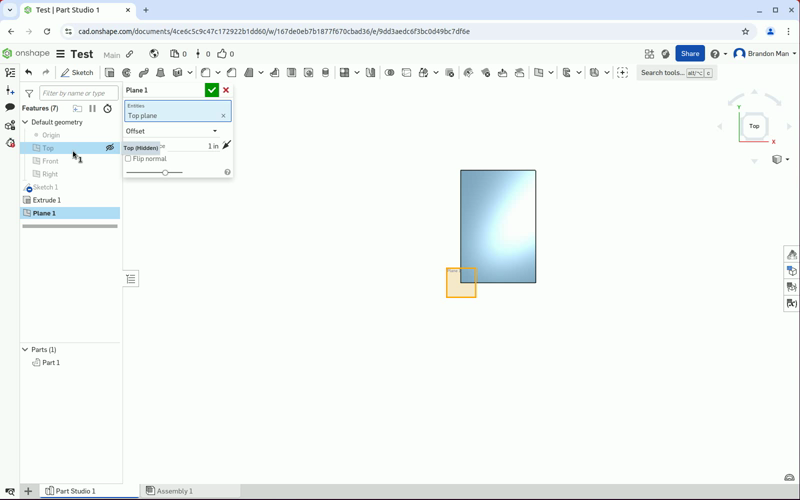
key(tab, 2)
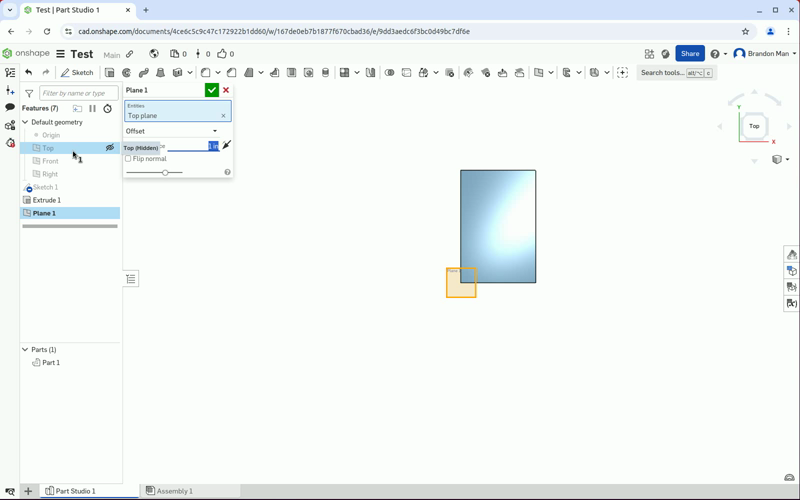
text(9.151)
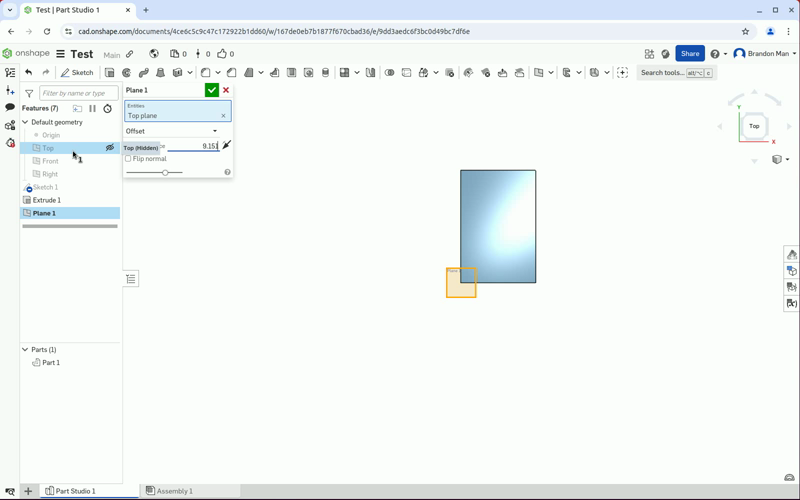
key(enter, 2)
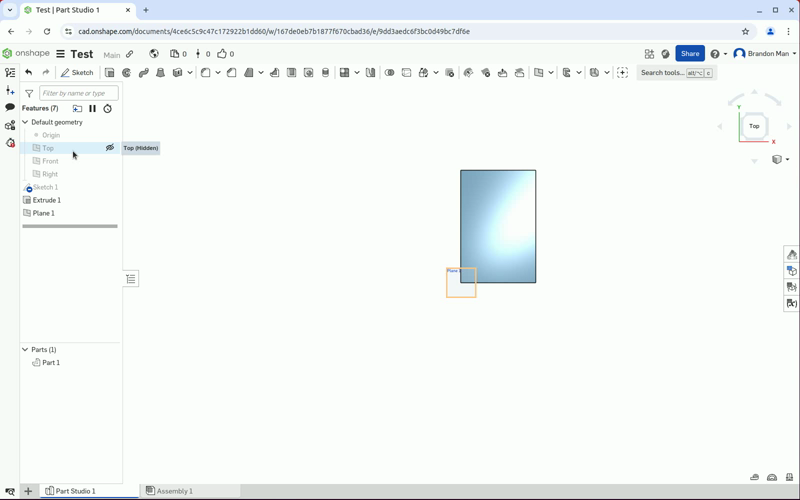
key(shift+s)
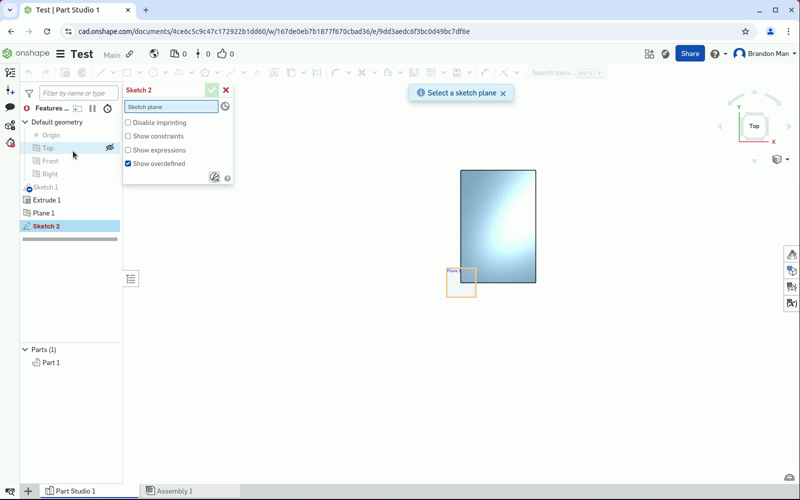
mouse_move(73, 215)
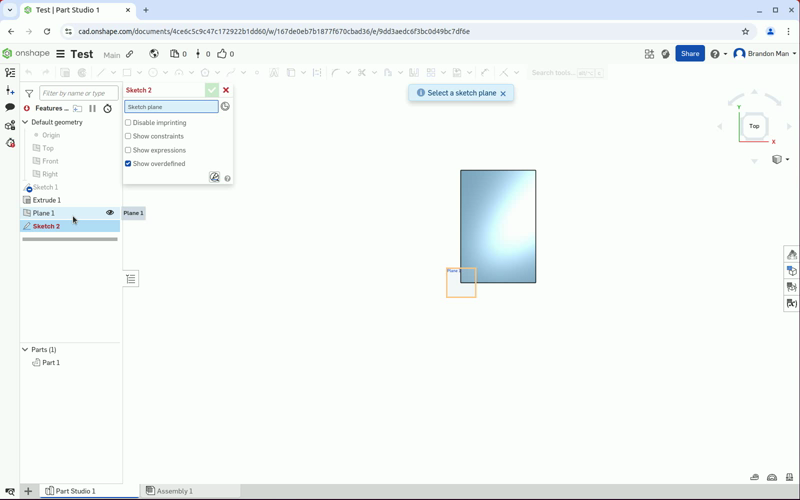
click(73, 215)
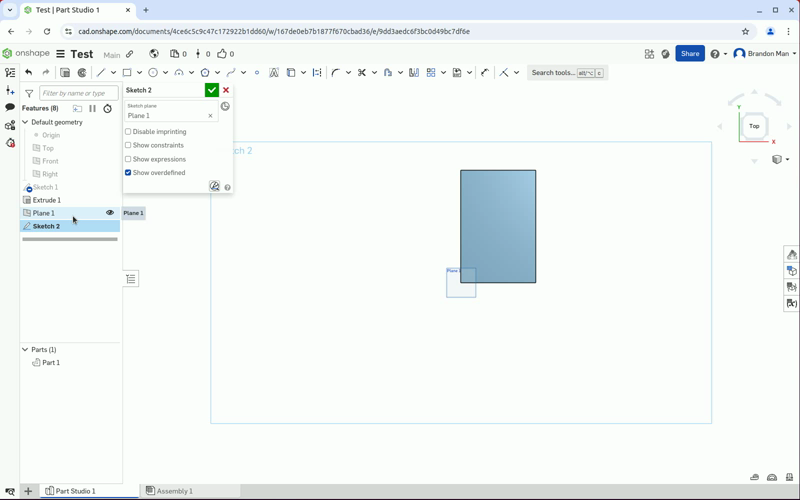
mouse_move(73, 352)
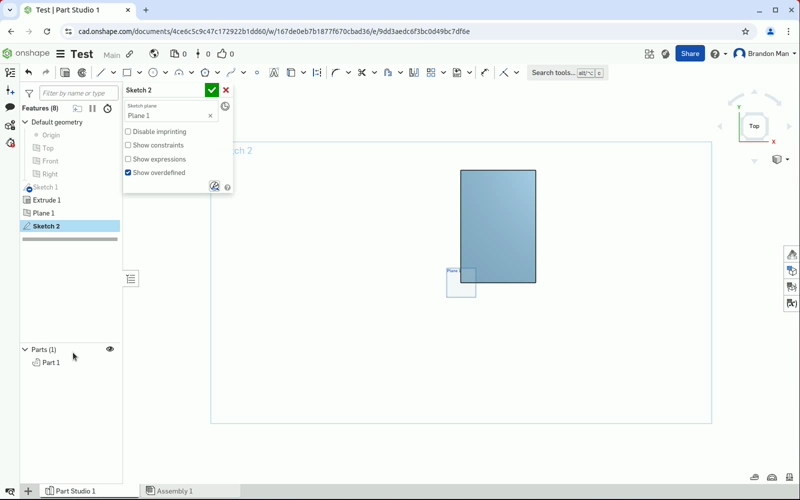
key(y)
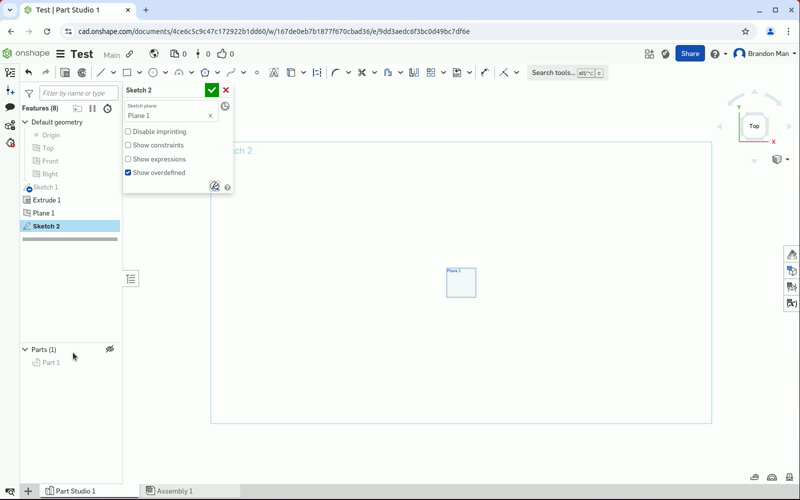
key(l)
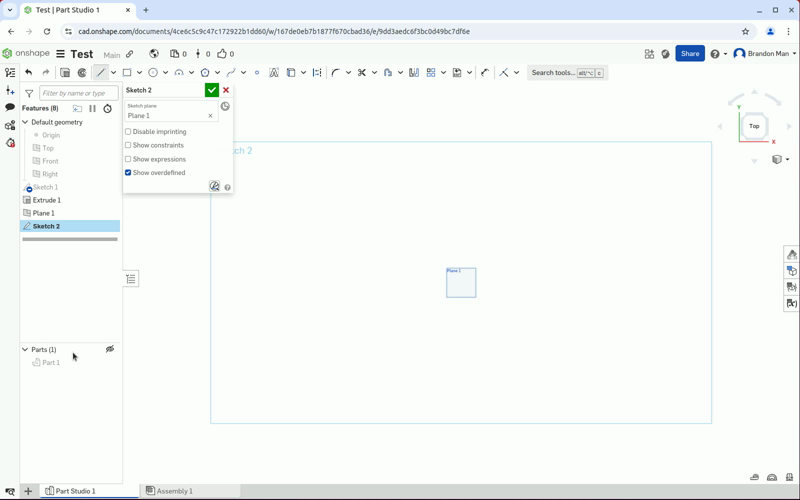
key_down(shift)
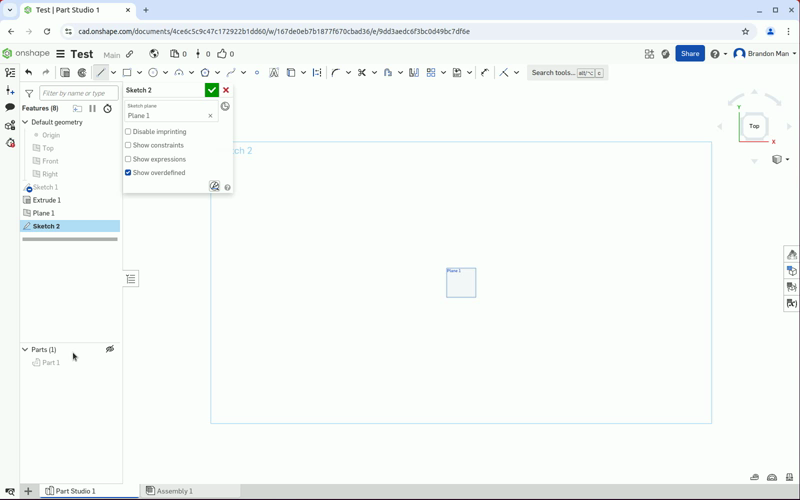
mouse_move(460, 282)
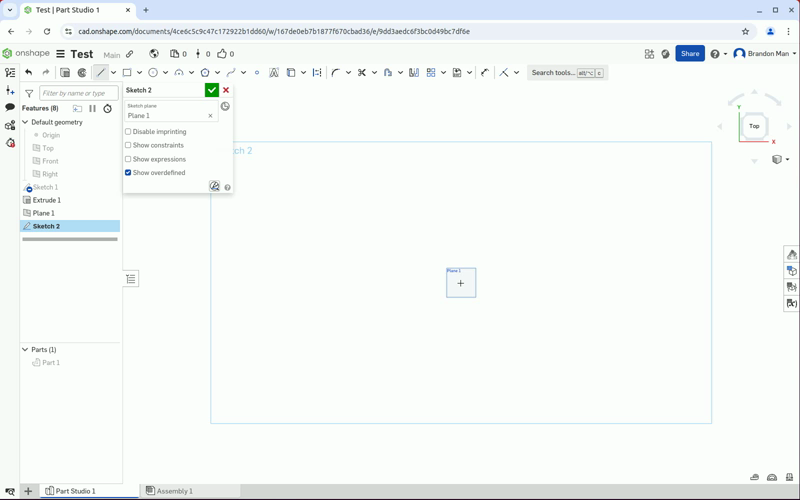
click(460, 282)
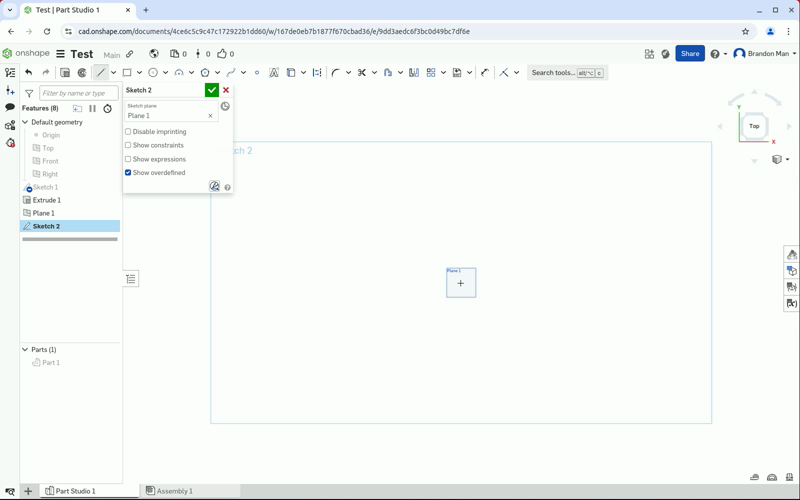
key_up(shift)
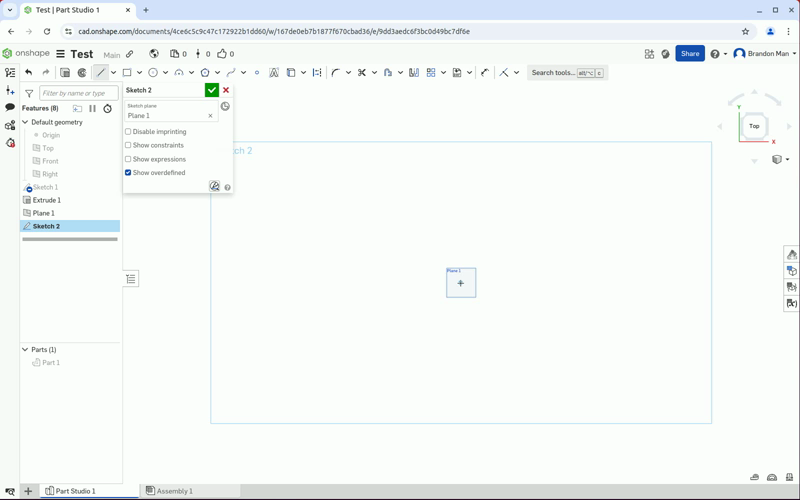
key_down(shift)
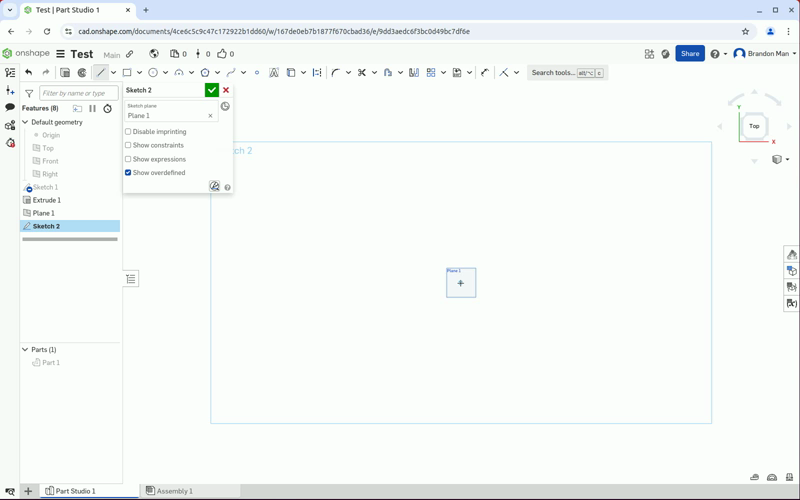
mouse_move(490, 282)
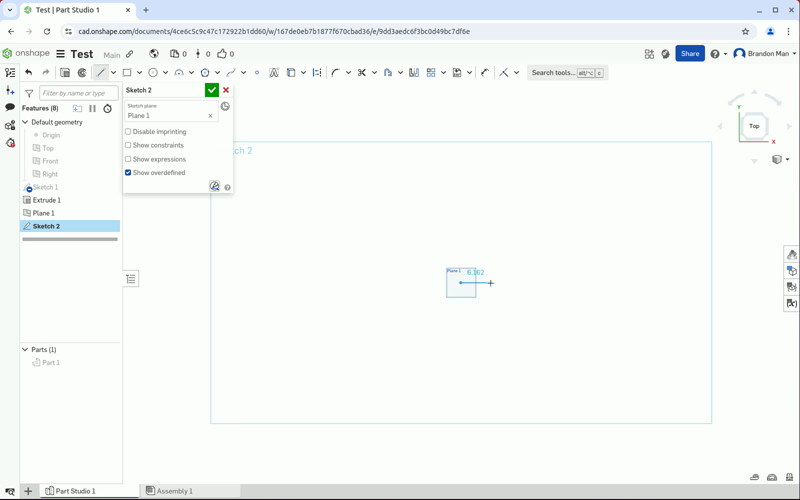
mouse_move(483, 282)
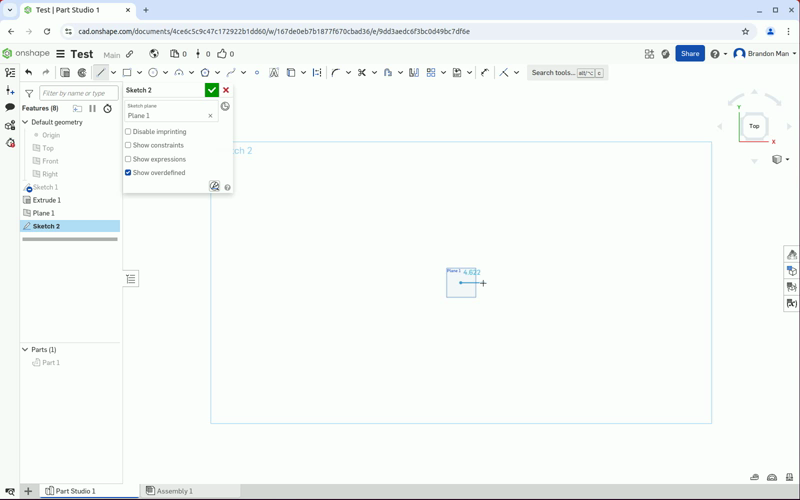
click(483, 282)
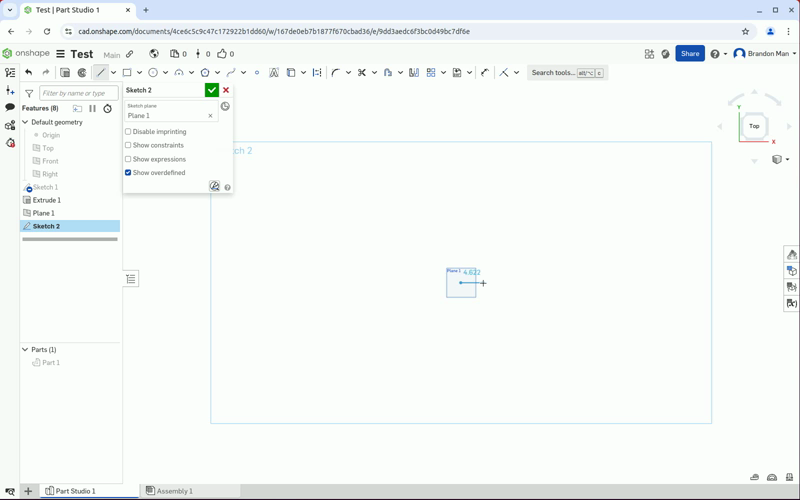
key_up(shift)
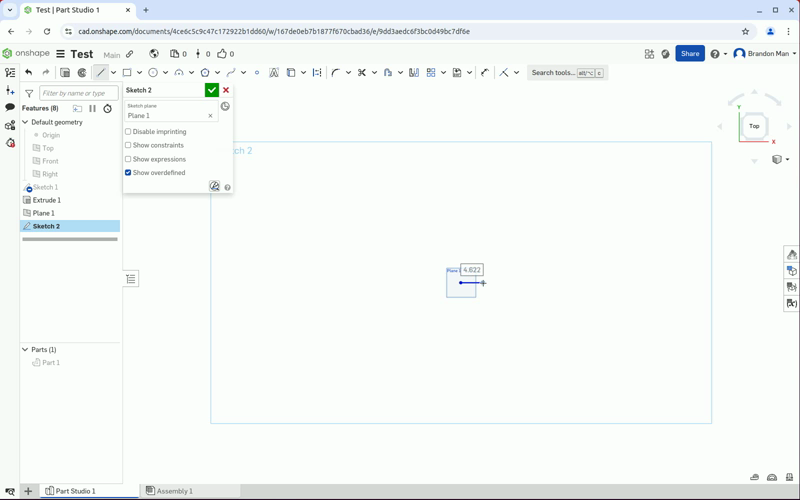
key_down(shift)
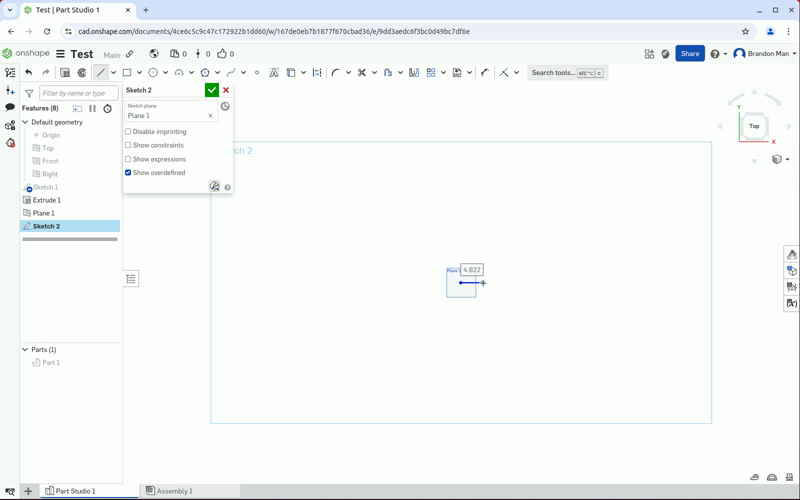
mouse_move(483, 170)
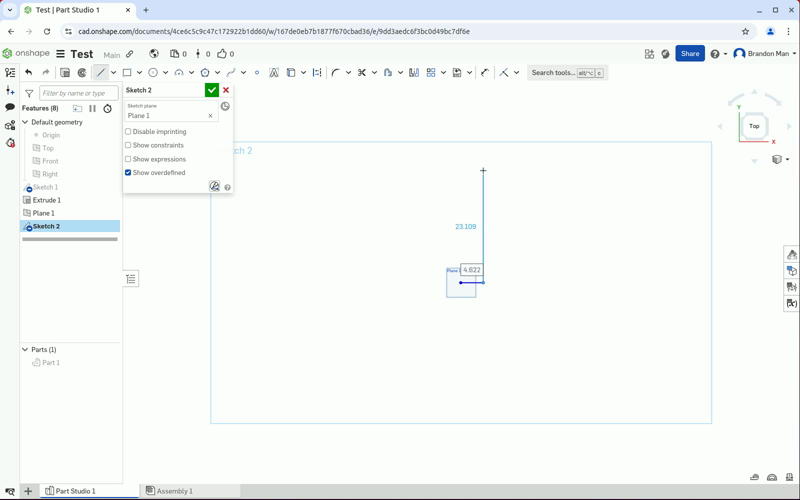
click(483, 170)
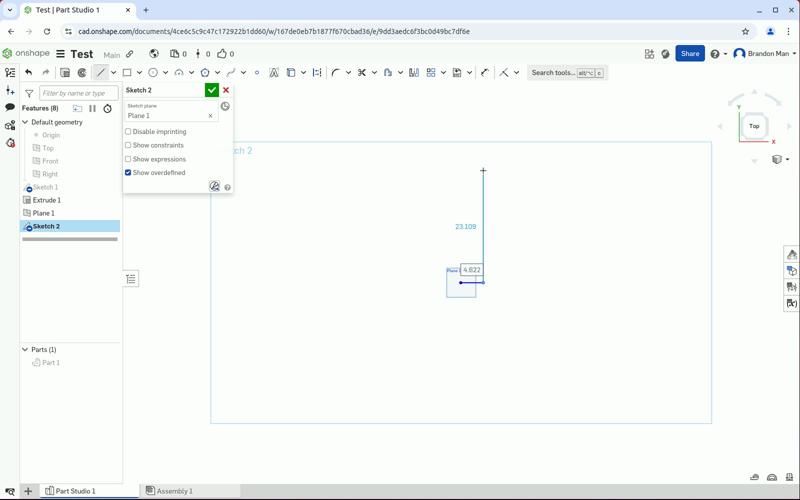
key_up(shift)
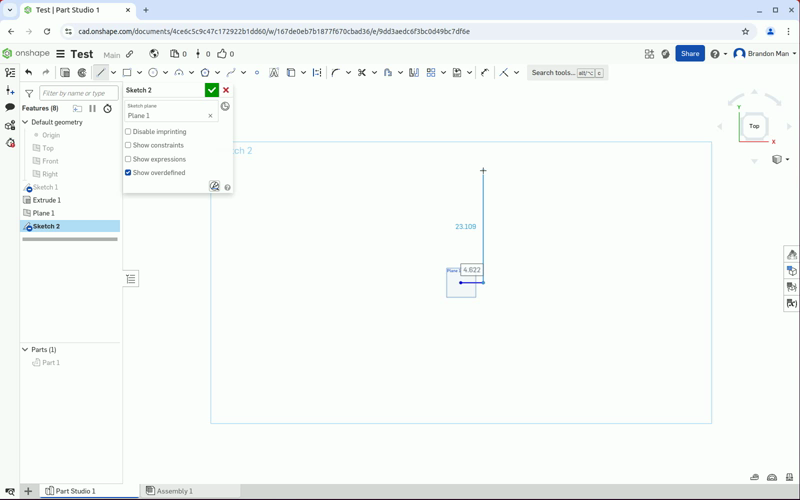
key_down(shift)
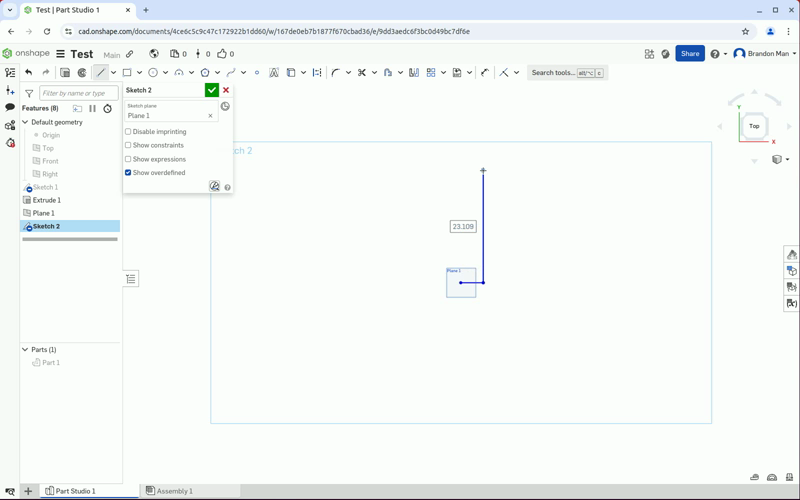
mouse_move(513, 170)
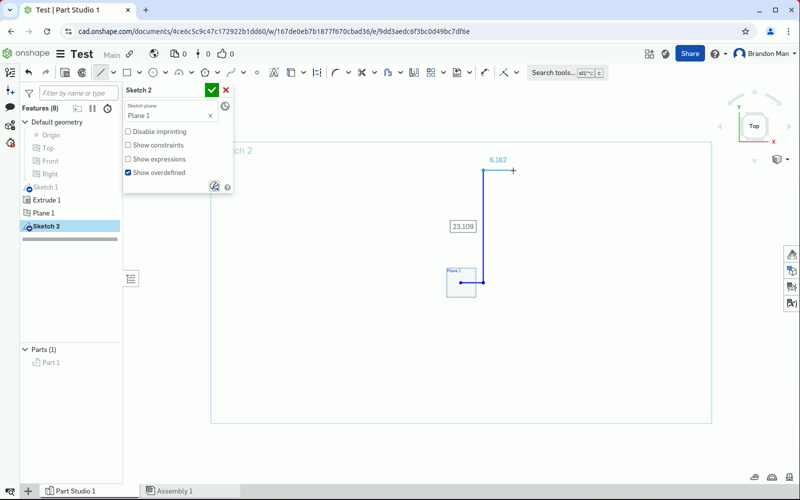
mouse_move(460, 170)
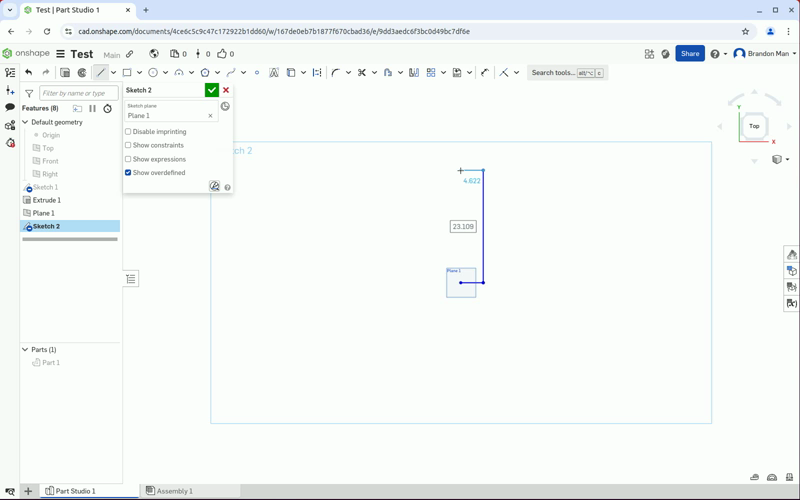
click(460, 170)
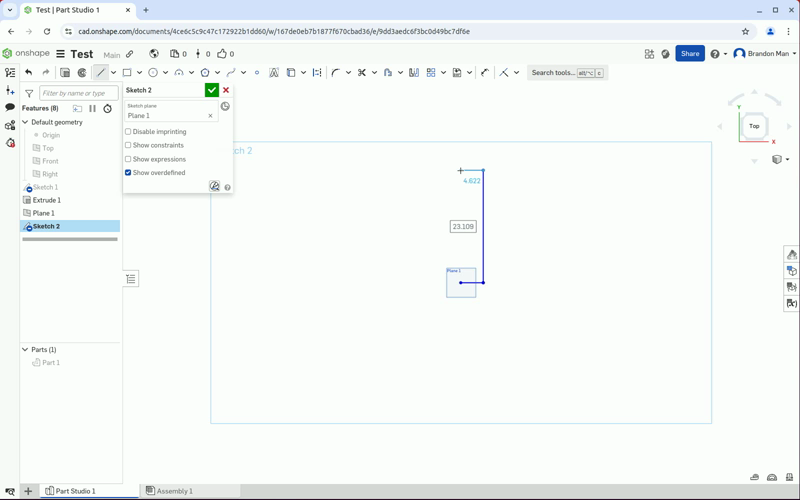
key_up(shift)
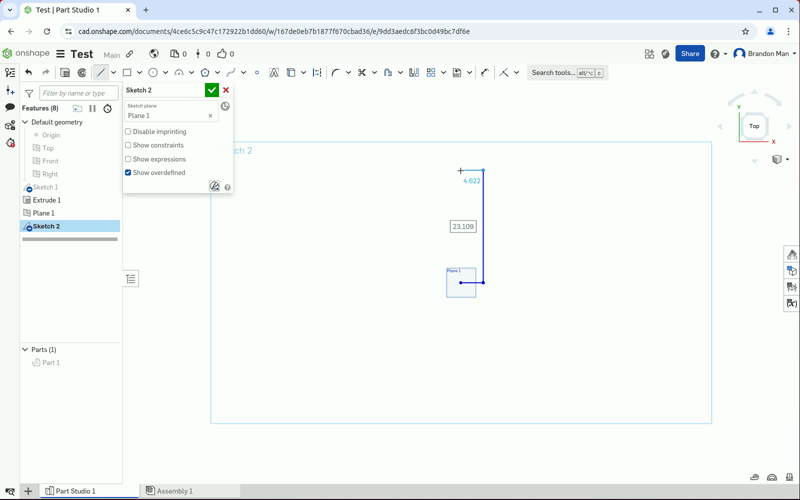
key_down(shift)
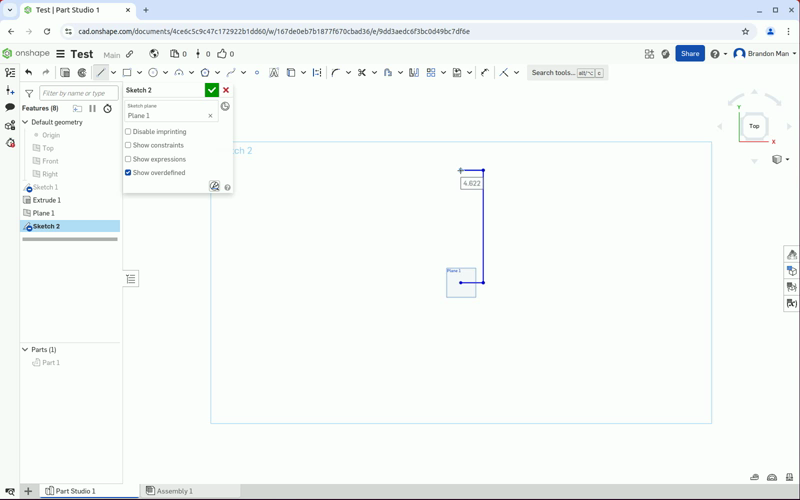
mouse_move(460, 282)
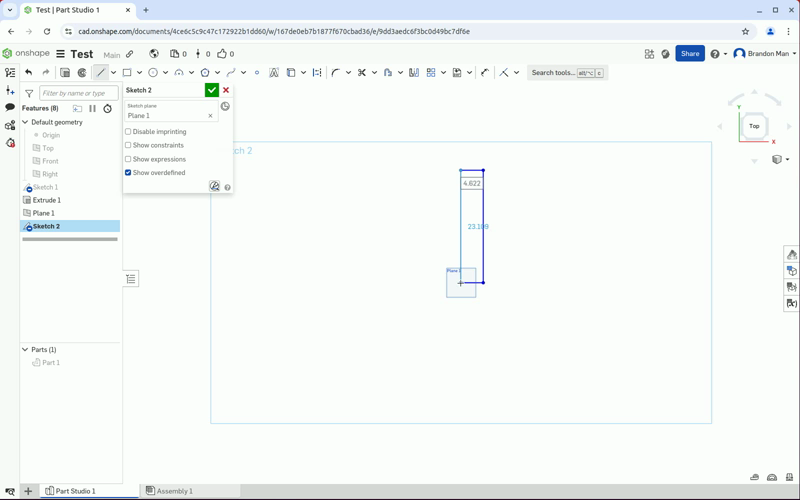
key_up(shift)
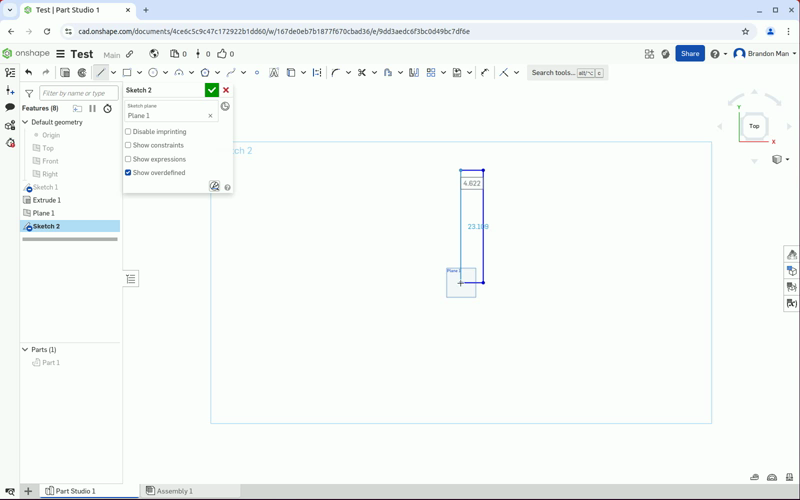
click(460, 282)
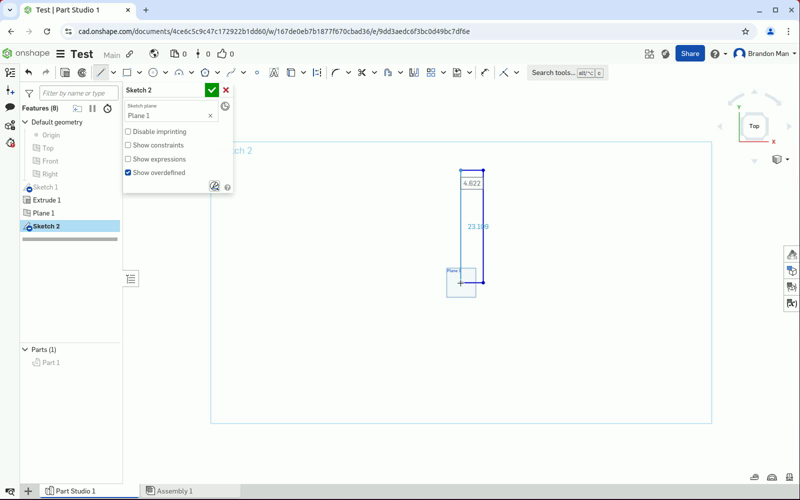
key(esc)
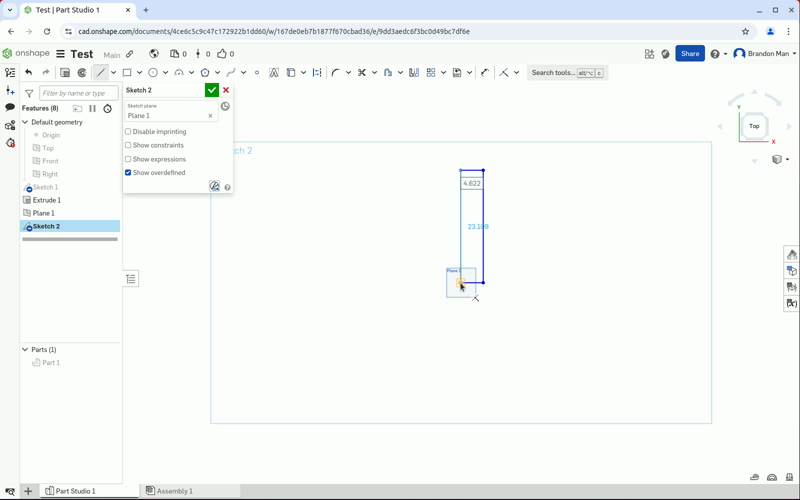
mouse_move(474, 243)
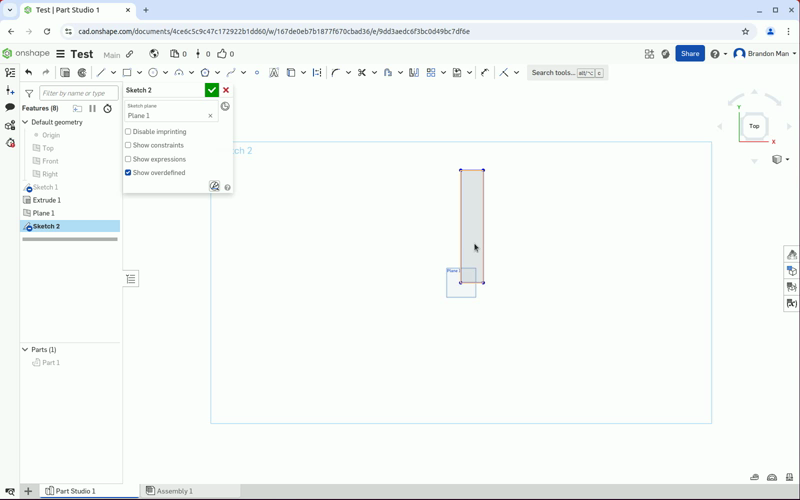
click(474, 243)
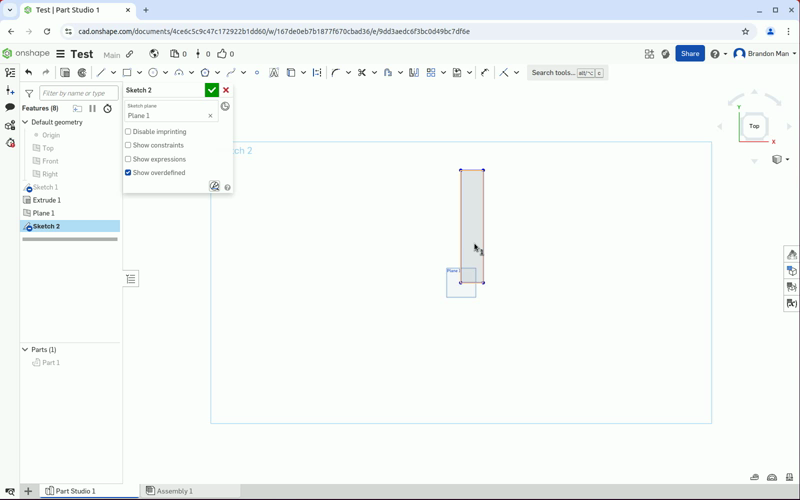
mouse_move(73, 352)
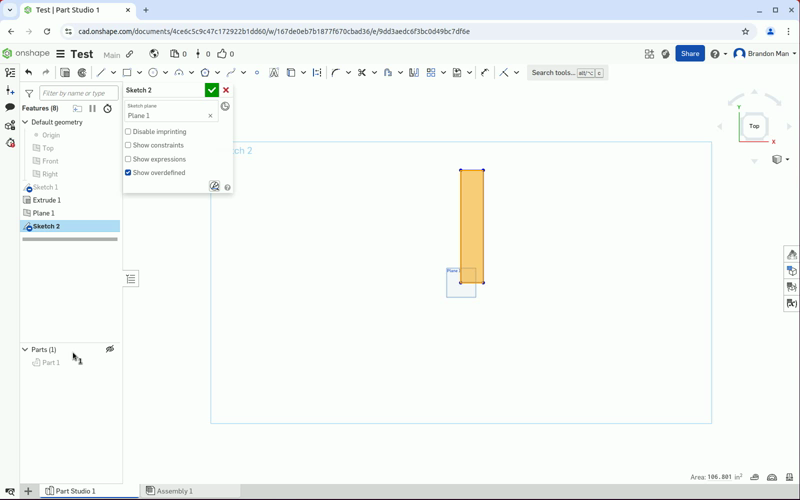
key(shift+y)
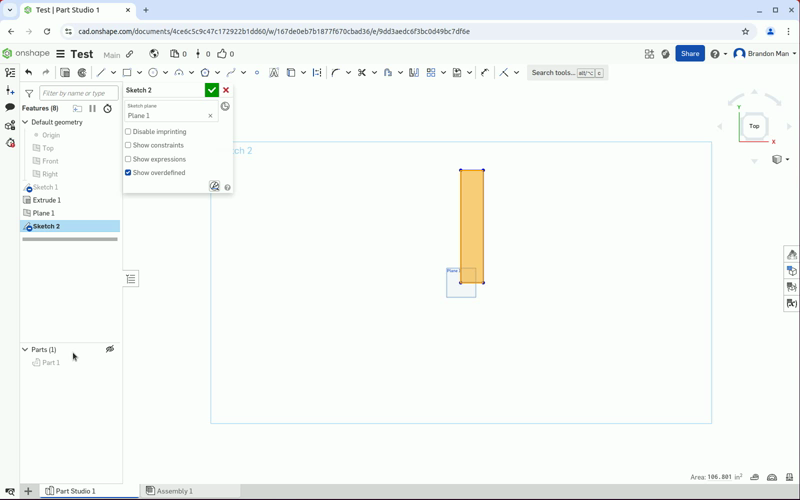
key(shift+e)
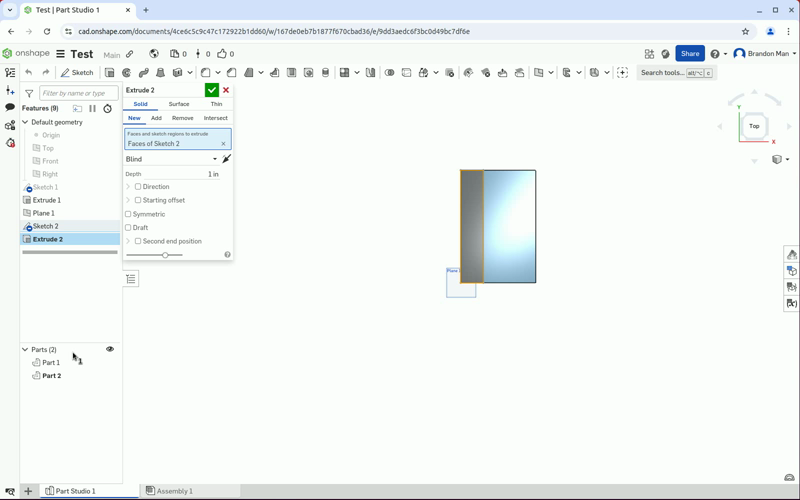
mouse_move(143, 106)
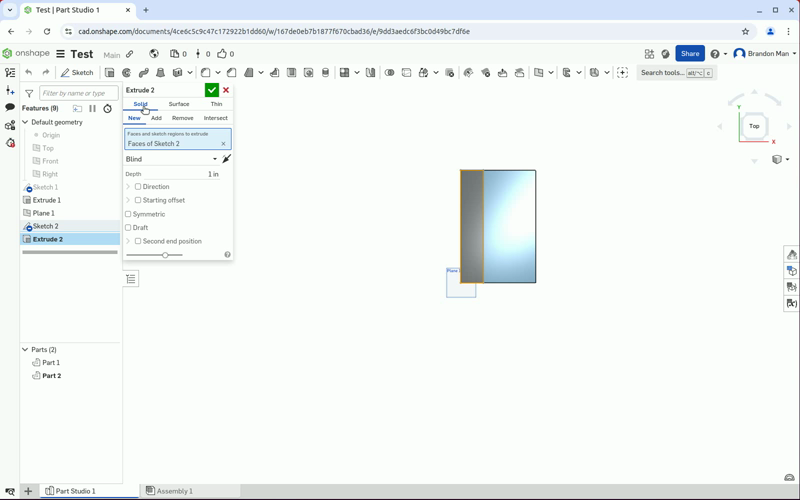
click(143, 106)
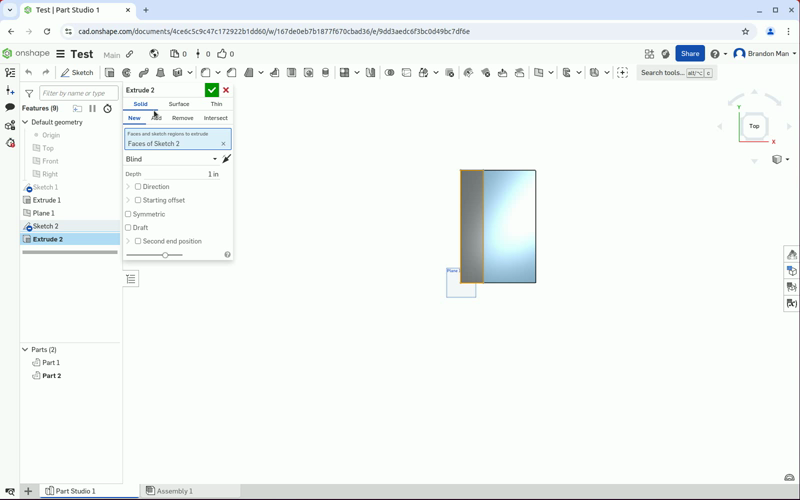
mouse_move(186, 120)
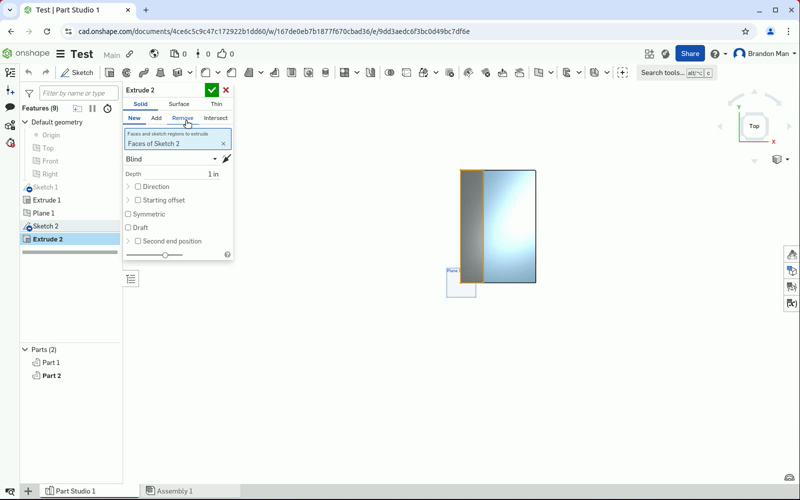
click(186, 120)
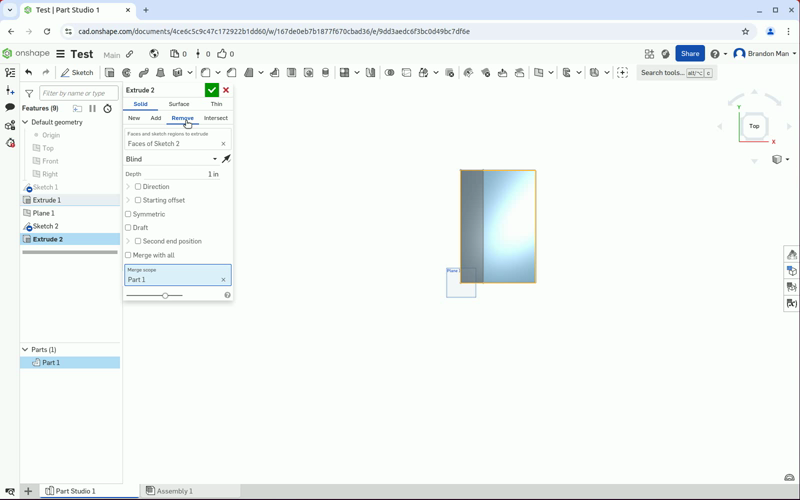
key(tab, 4)
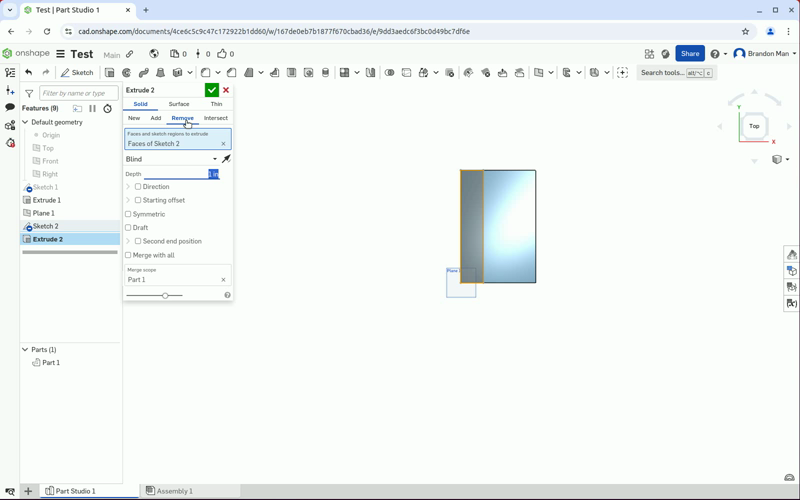
text(4.574)
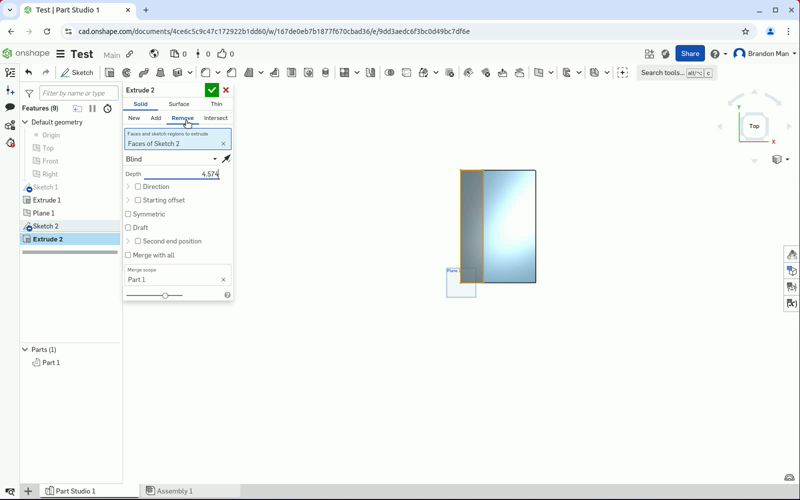
key(tab, 6)
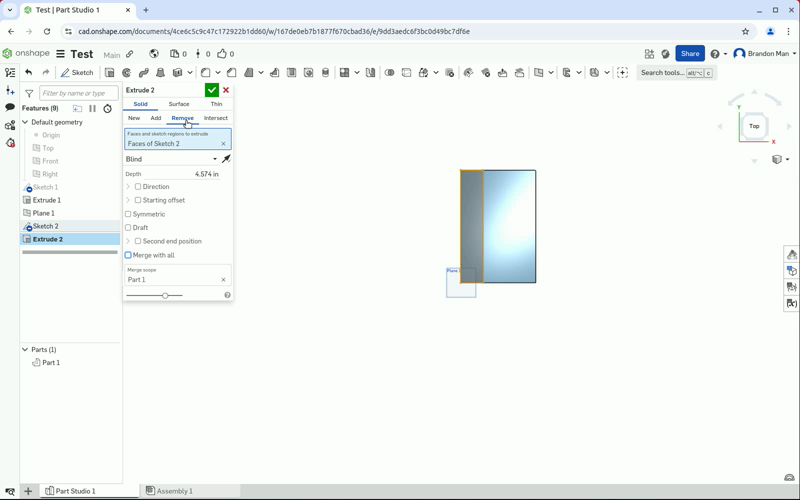
key(space)
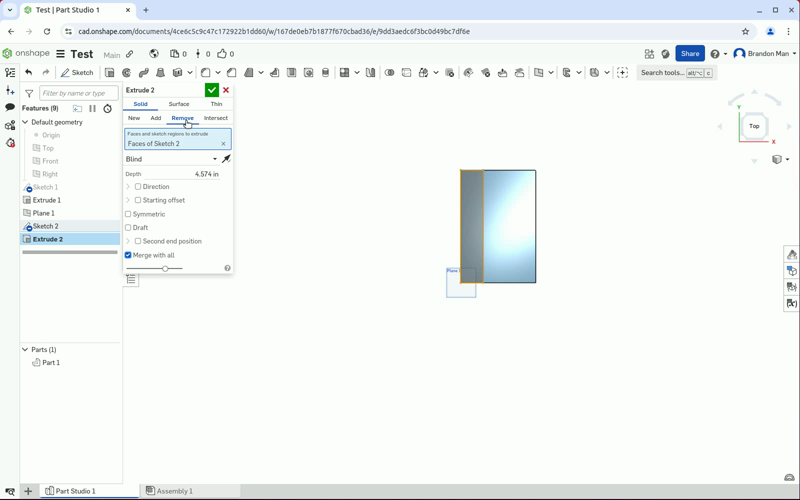
key(enter)
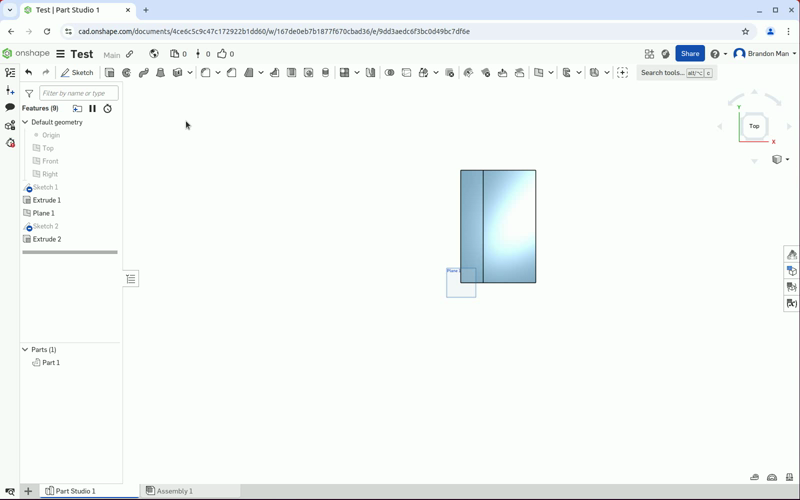
key(shift+h)
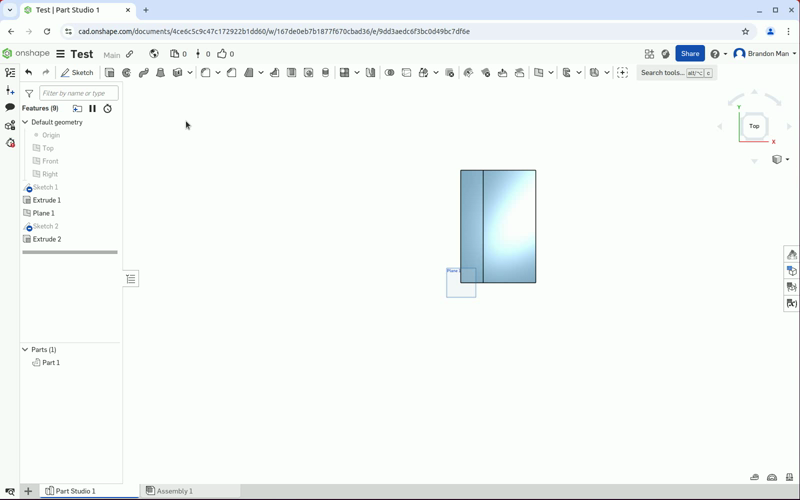
key(shift+h)
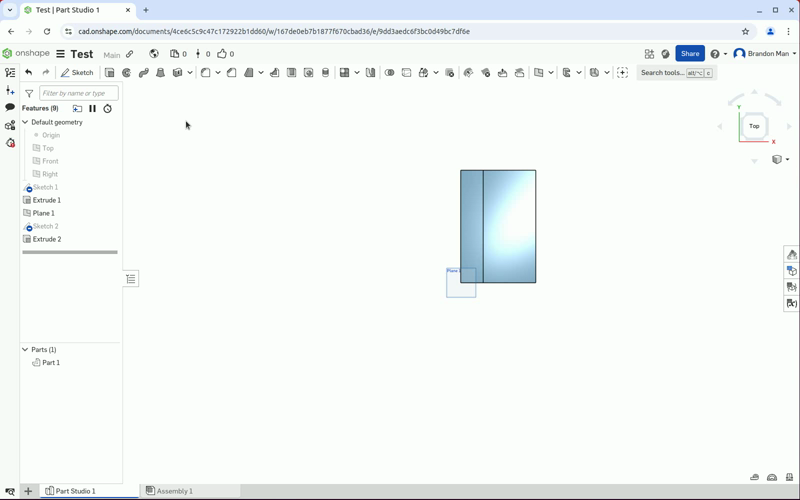
mouse_move(73, 189)
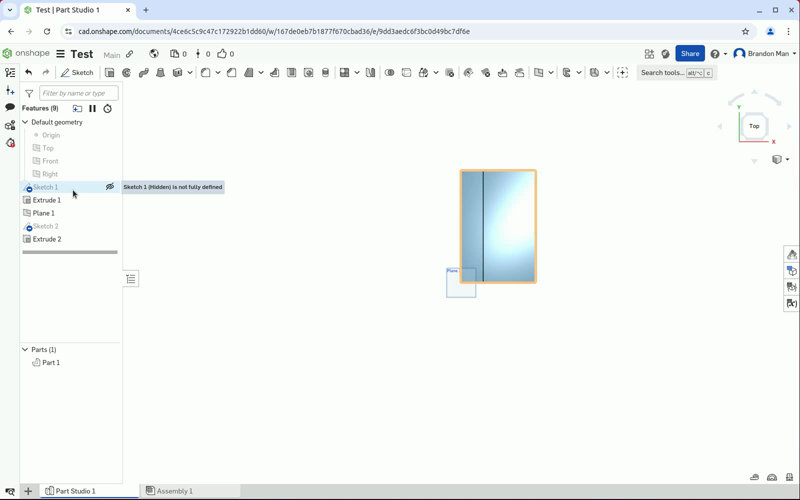
click(73, 189)
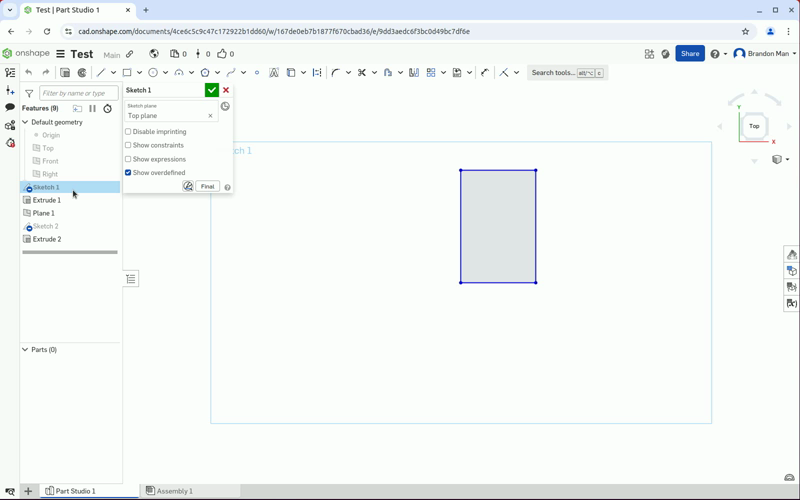
mouse_move(229, 92)
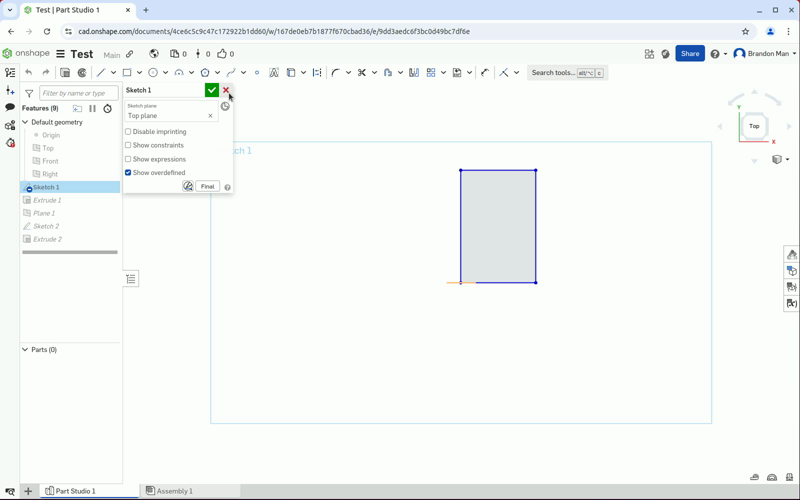
click(229, 92)
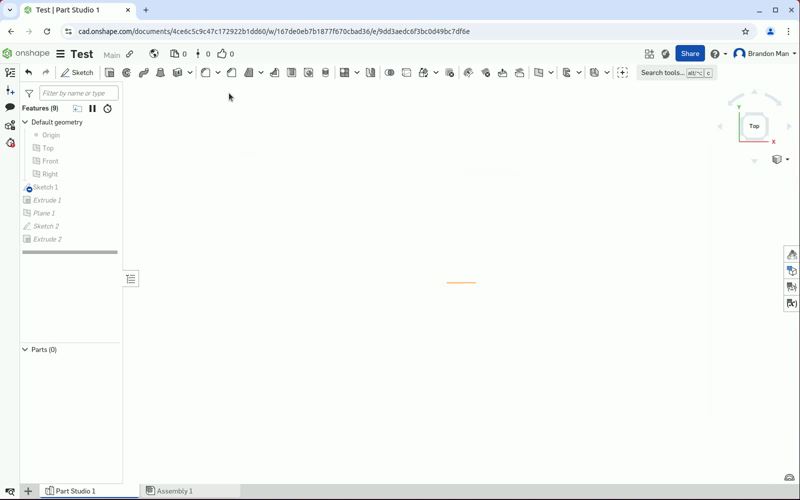
key(shift+s)
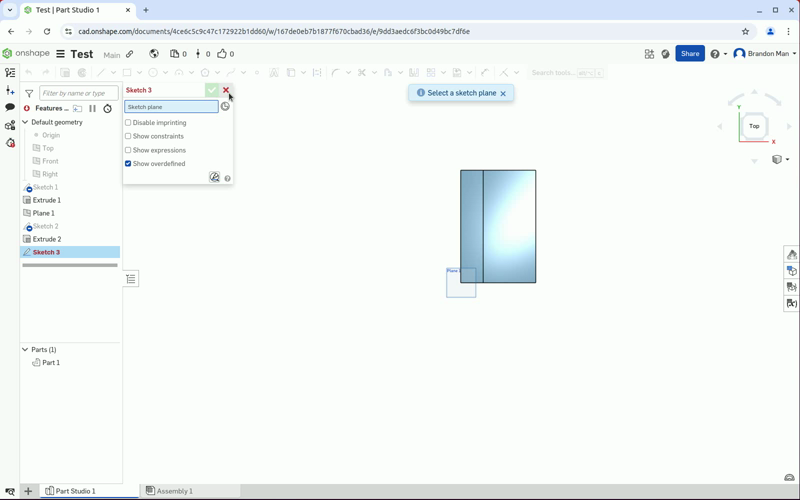
mouse_move(73, 215)
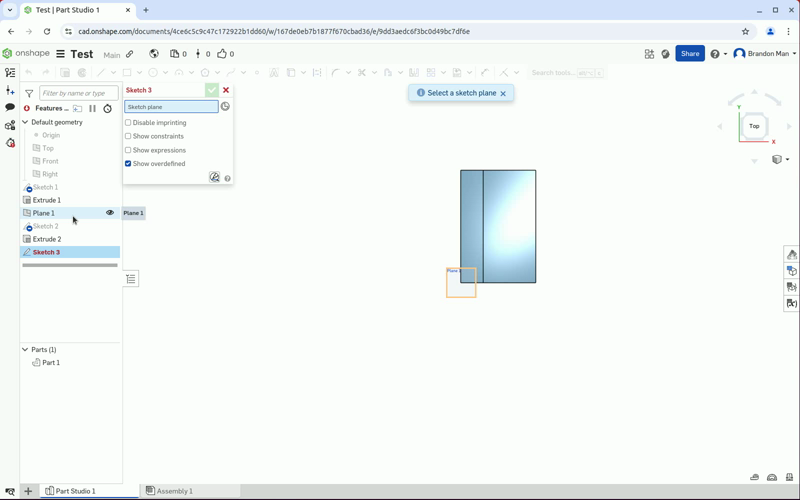
click(73, 215)
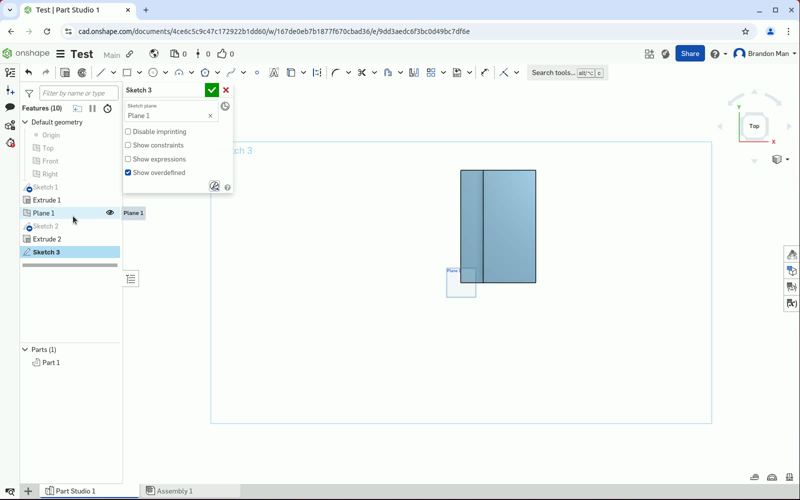
mouse_move(73, 352)
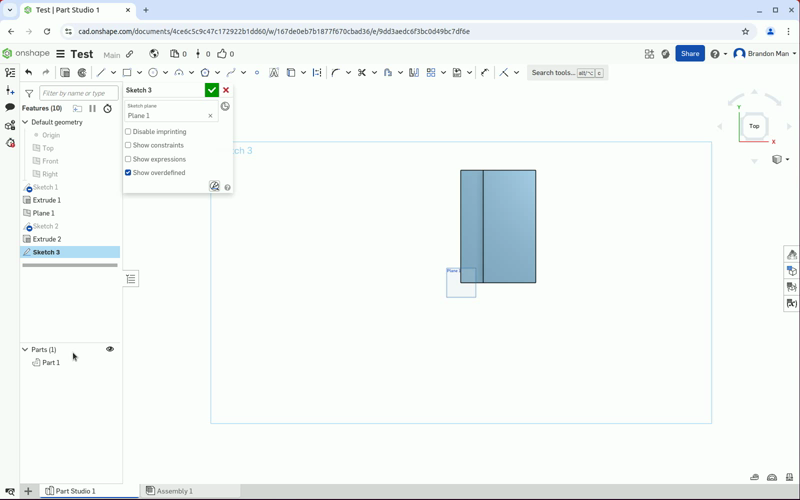
key(y)
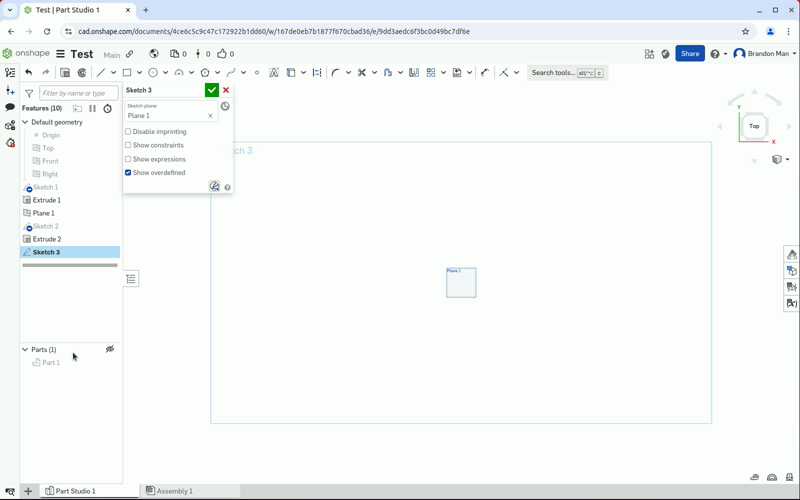
key(c)
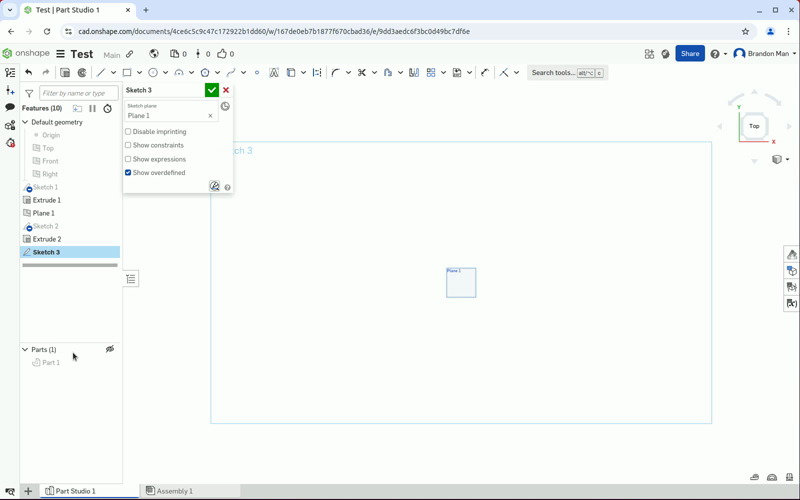
key_down(shift)
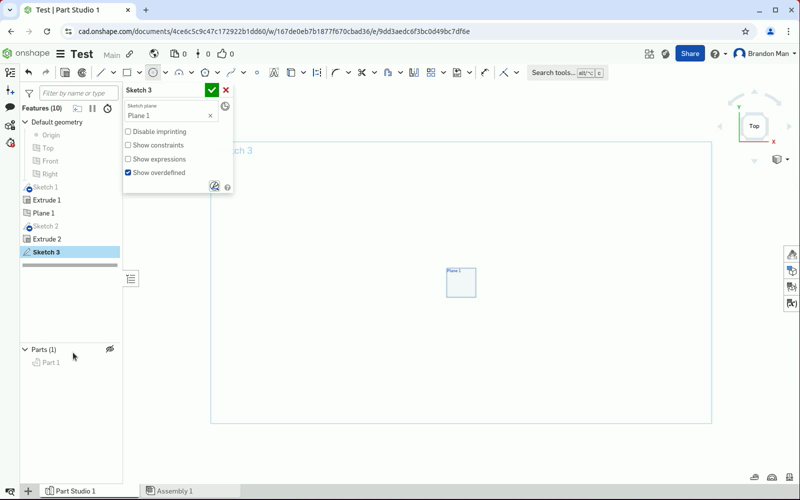
mouse_move(510, 226)
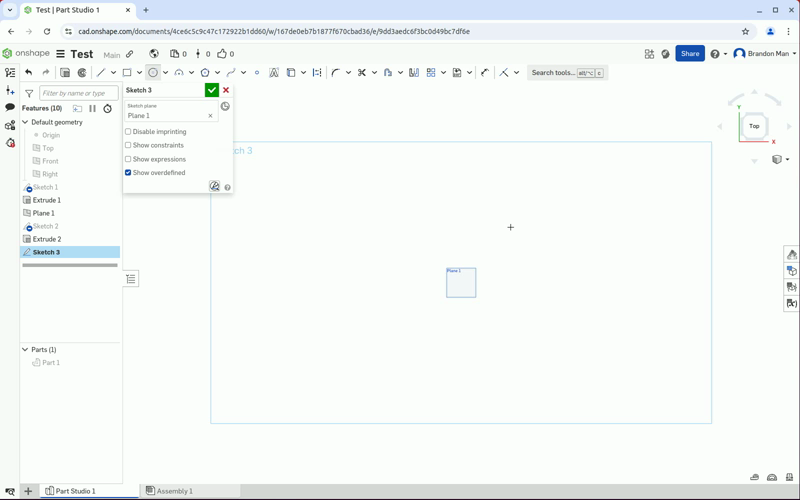
click(510, 226)
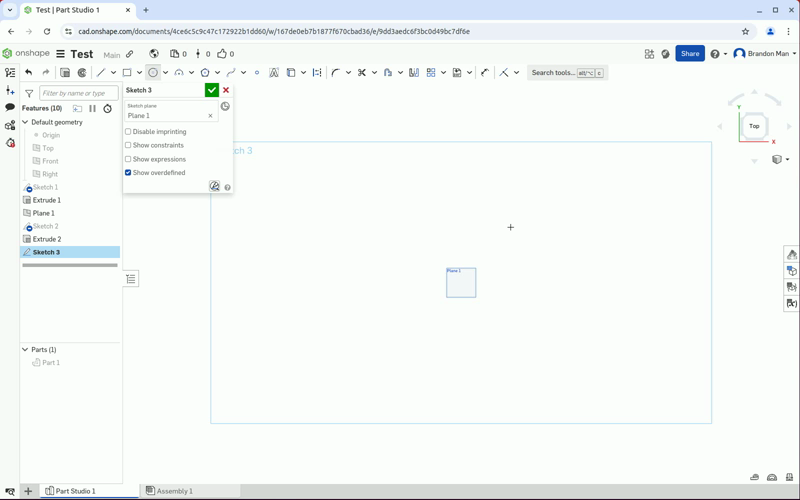
key_up(shift)
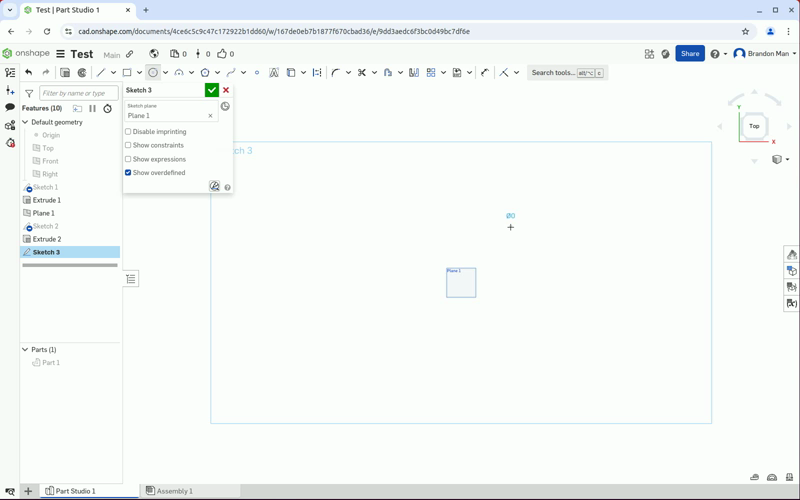
mouse_move(526, 226)
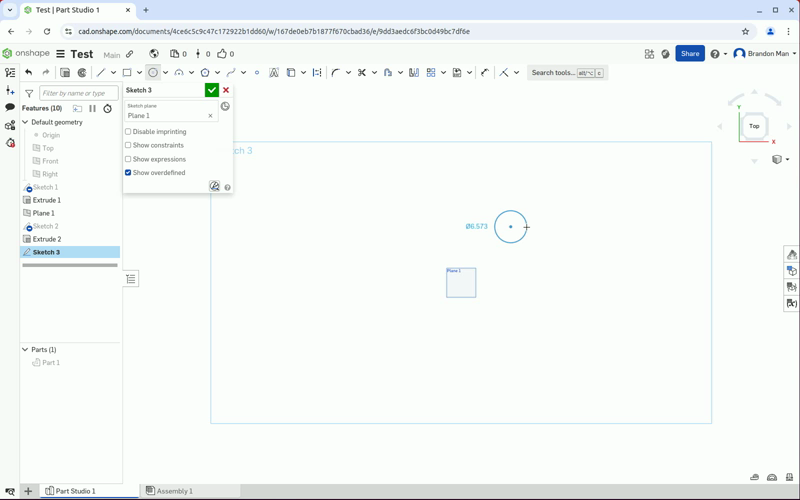
click(526, 226)
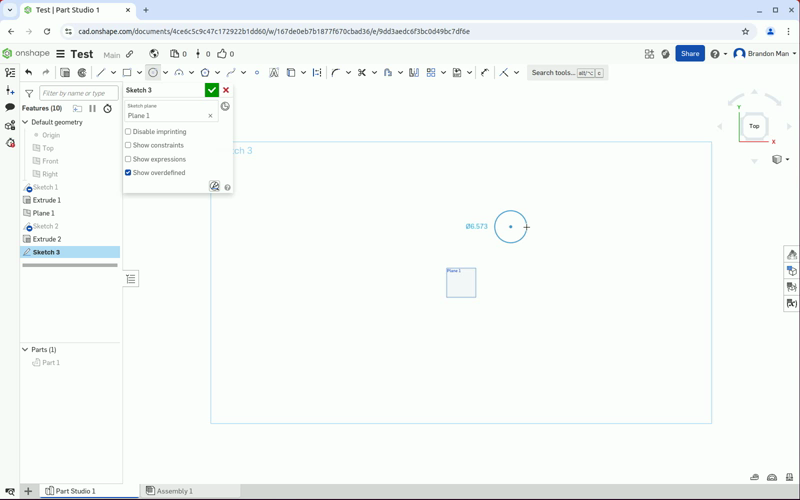
key(esc)
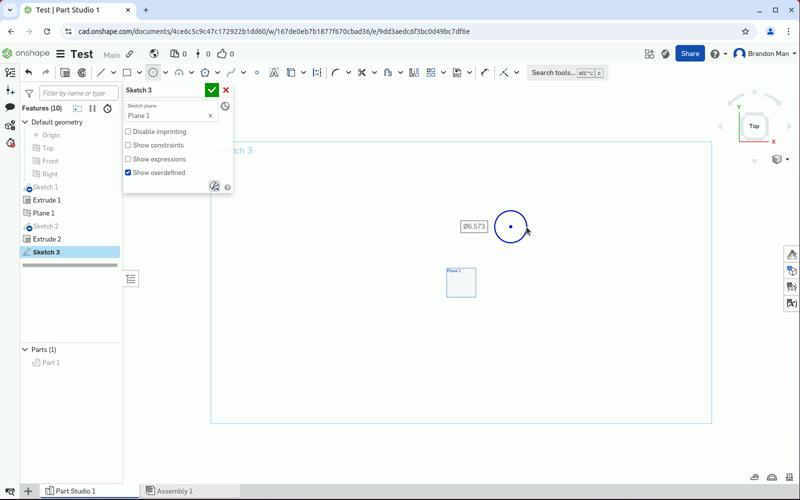
mouse_move(513, 224)
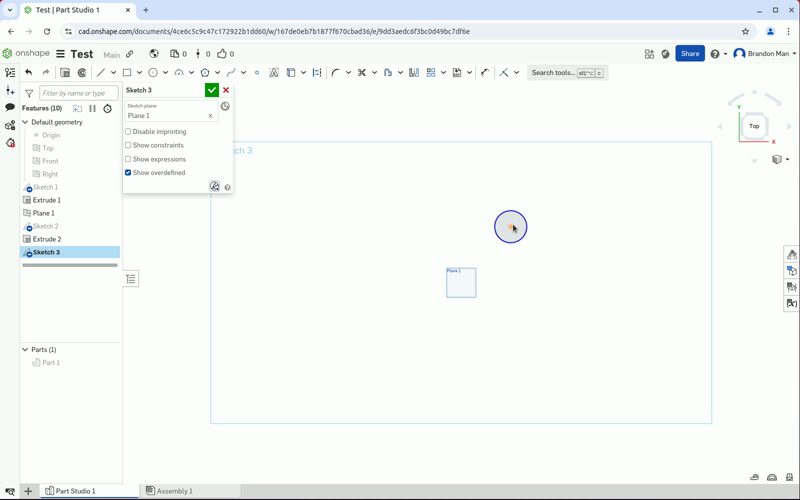
scroll(6)
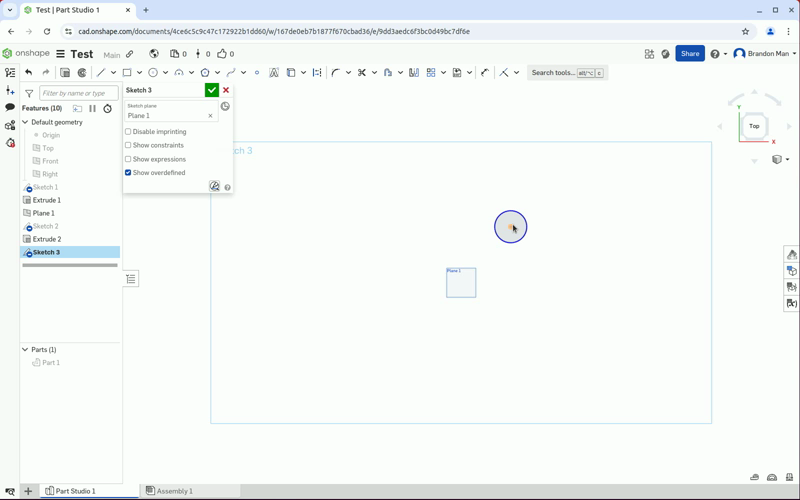
scroll(6)
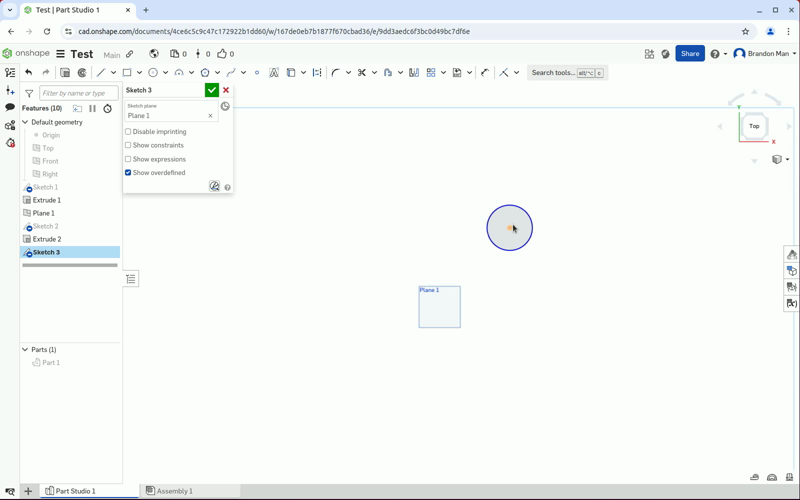
scroll(6)
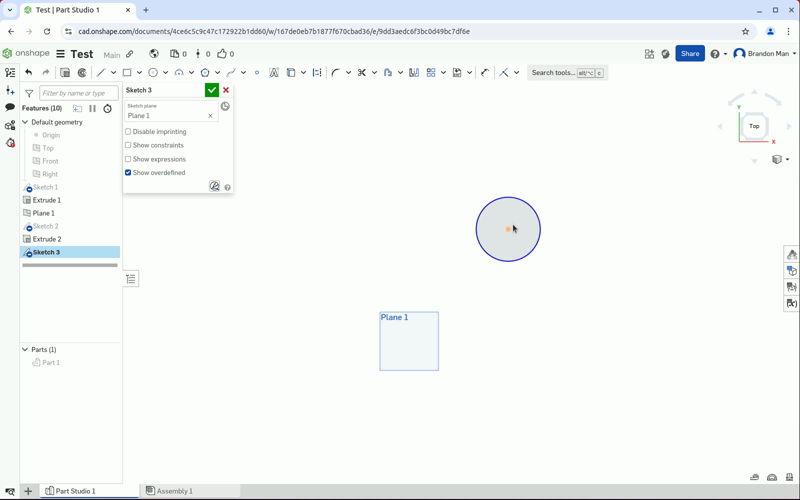
scroll(6)
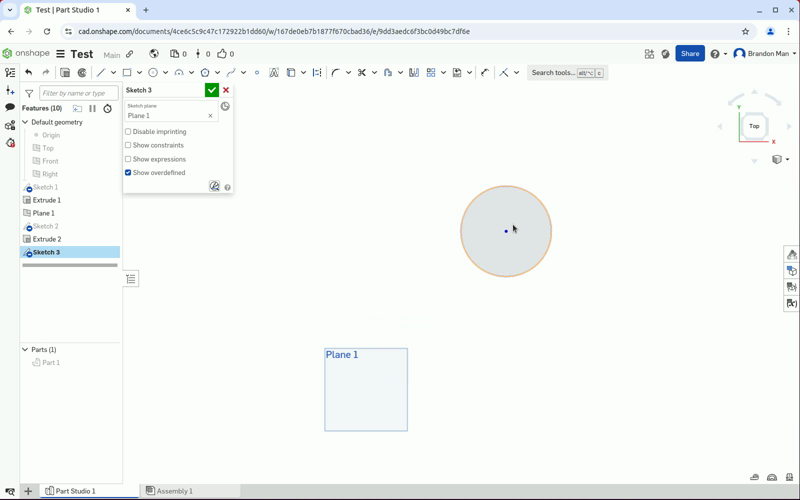
scroll(6)
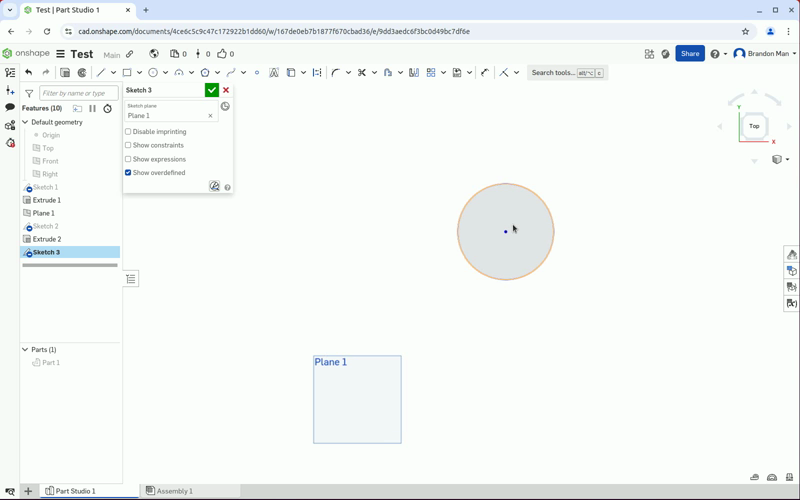
scroll(6)
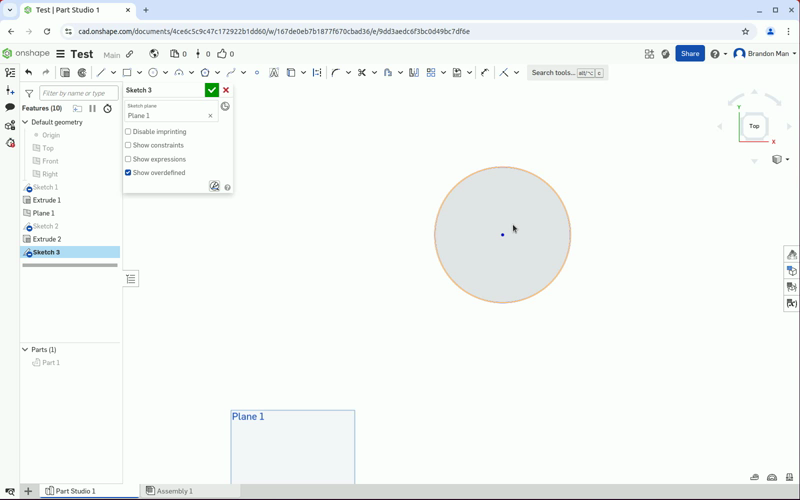
scroll(6)
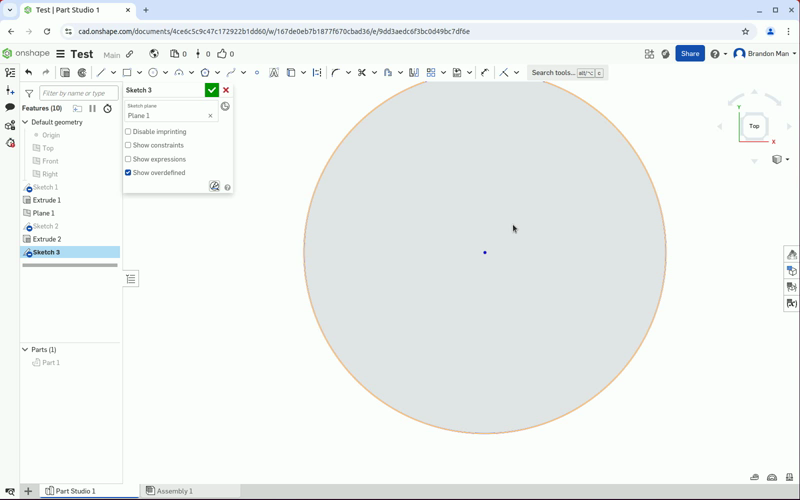
click(513, 224)
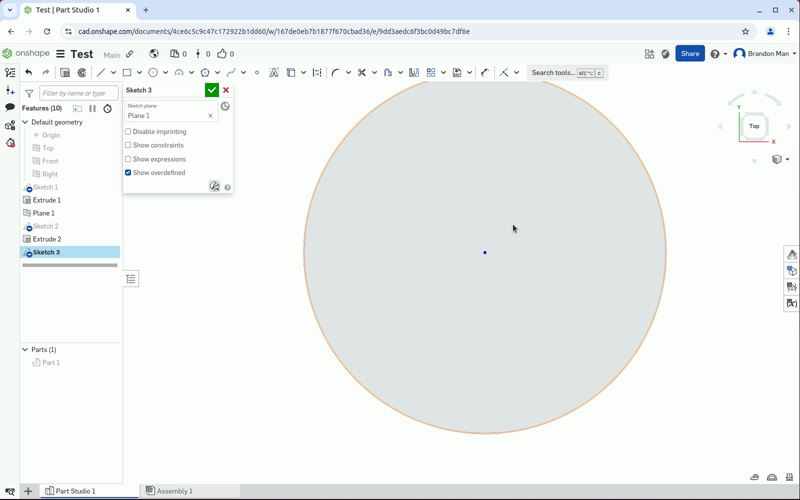
scroll(-6)
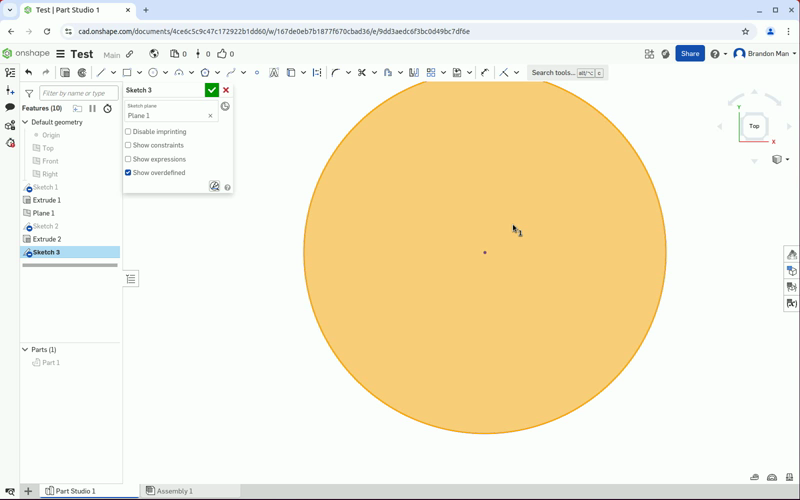
scroll(-6)
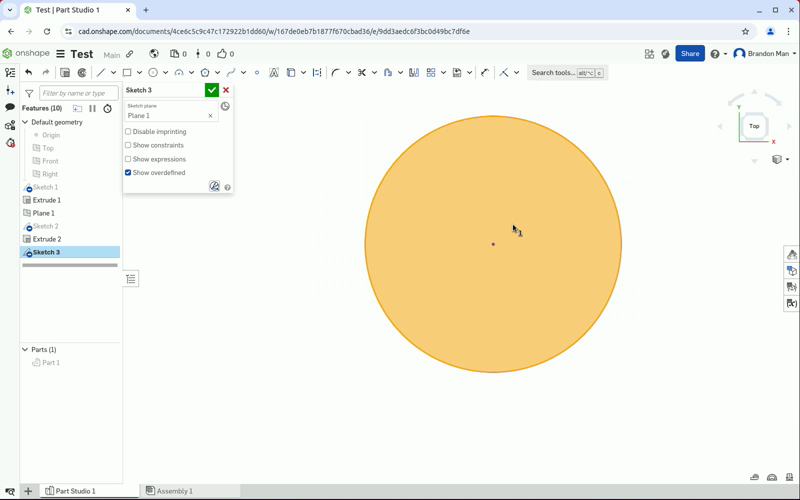
scroll(-6)
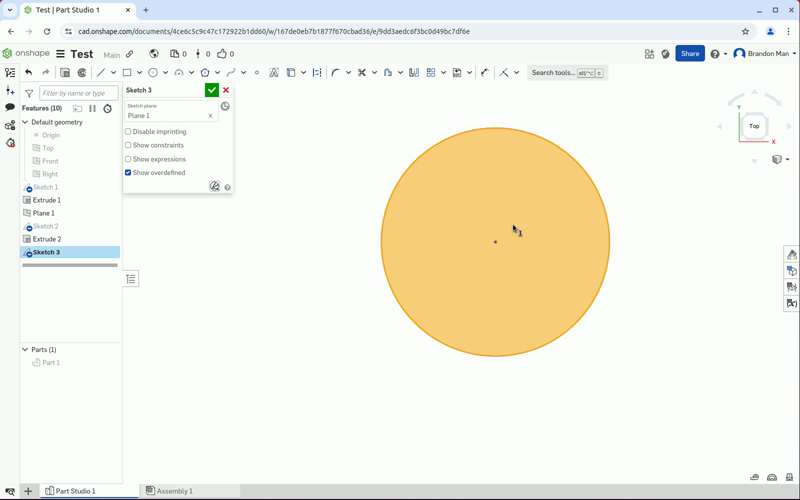
scroll(-6)
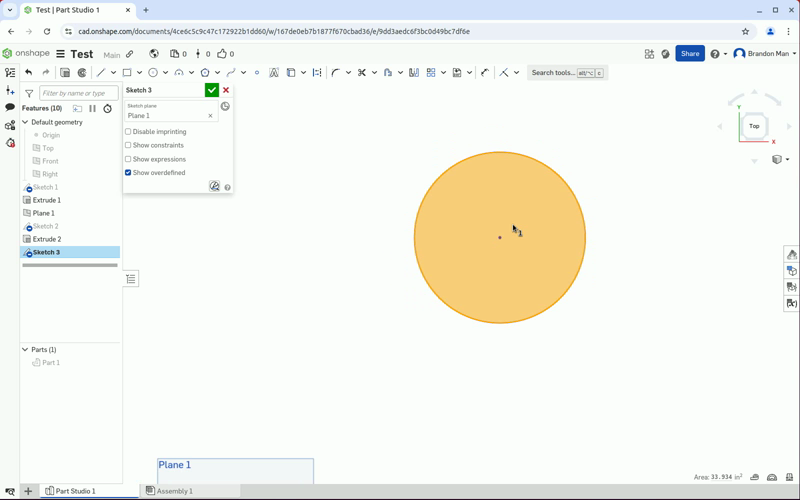
scroll(-6)
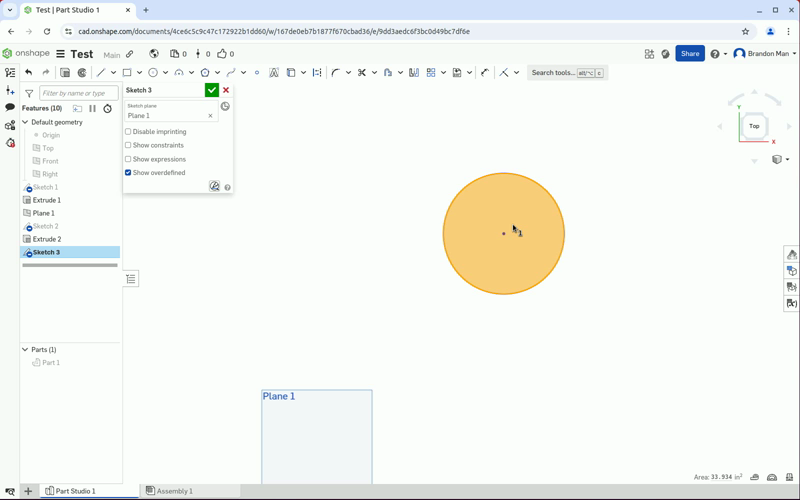
scroll(-6)
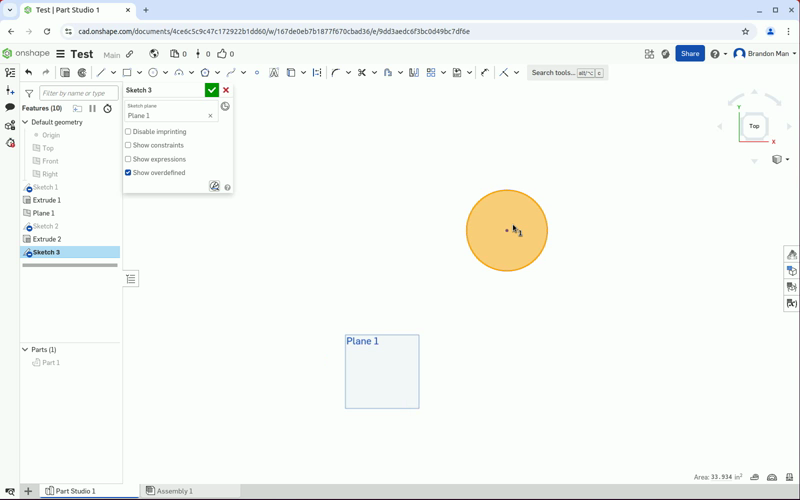
scroll(-6)
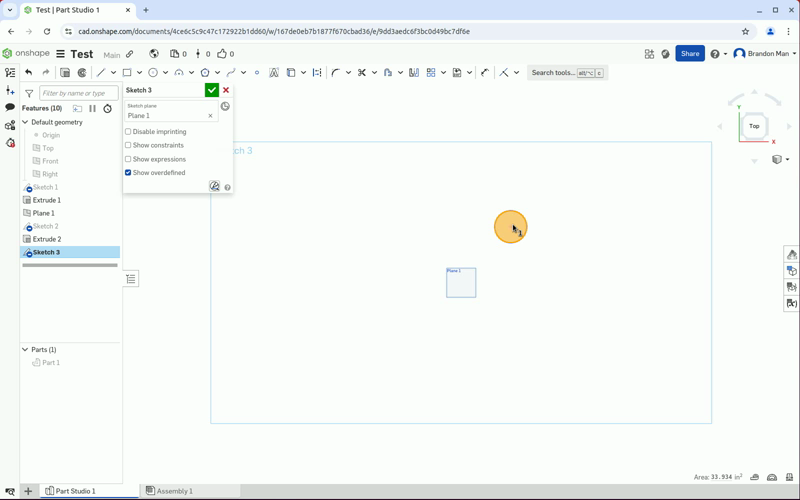
mouse_move(73, 352)
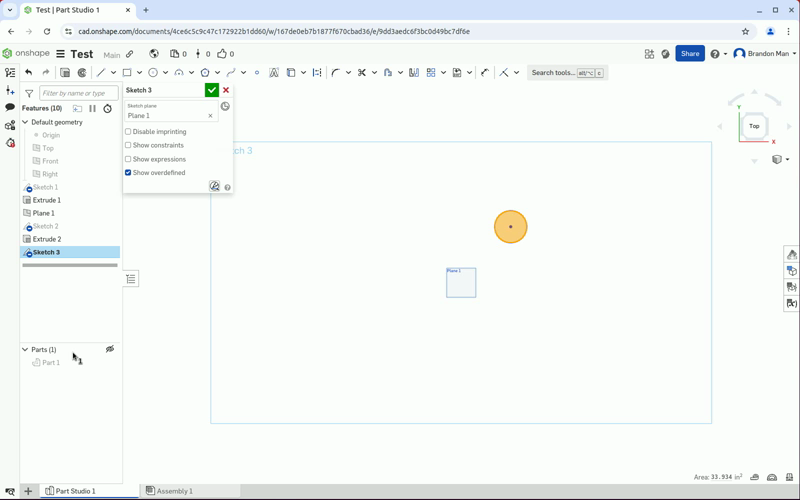
key(shift+y)
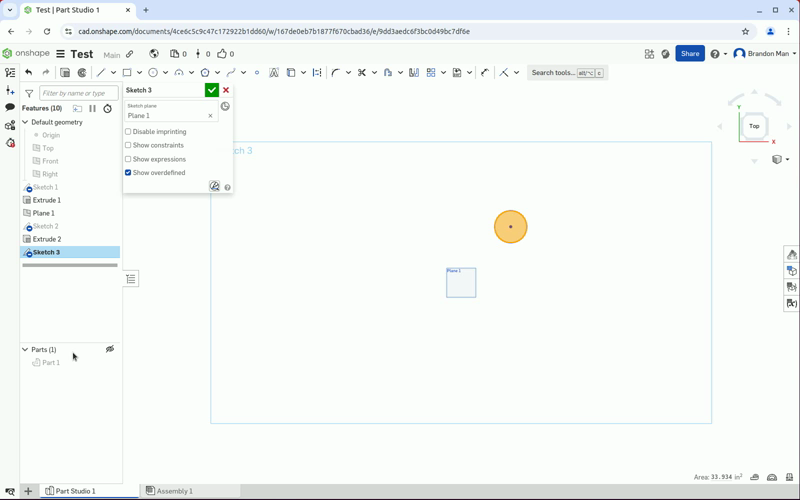
key(shift+e)
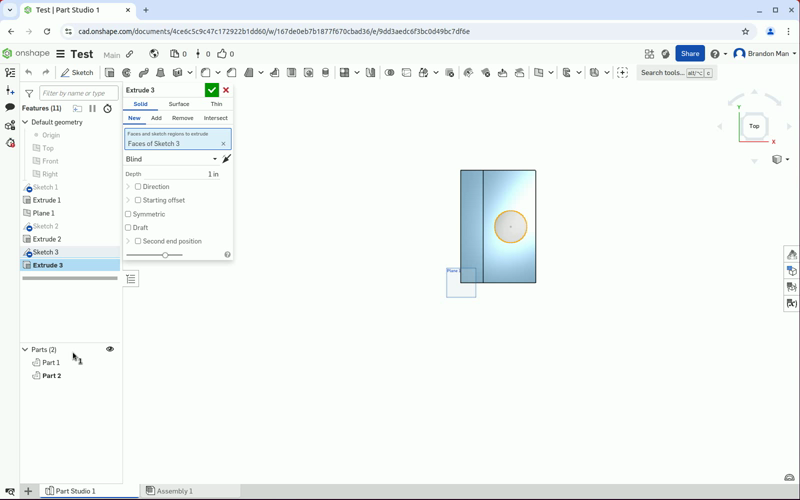
mouse_move(143, 106)
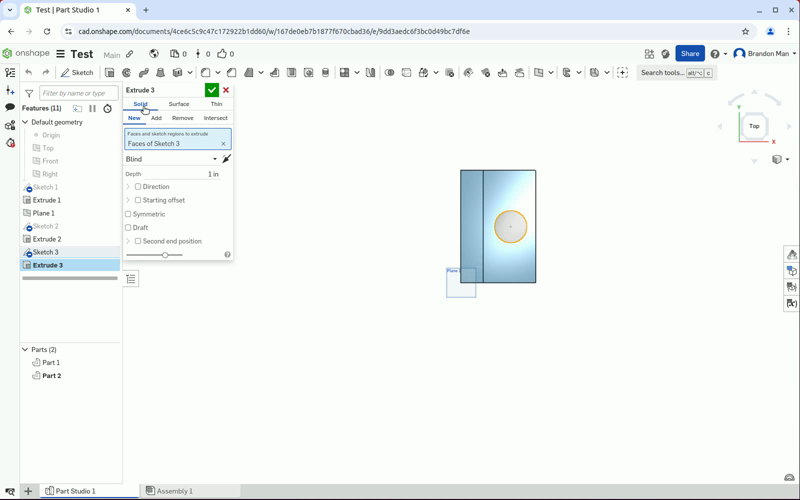
click(143, 106)
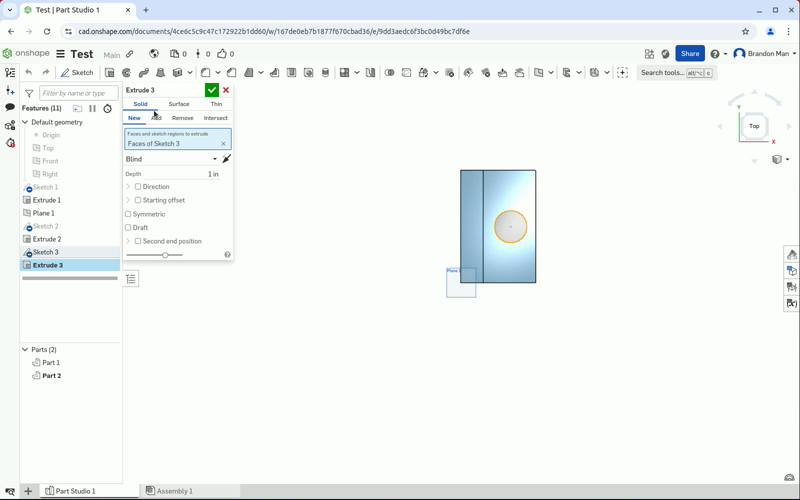
mouse_move(186, 120)
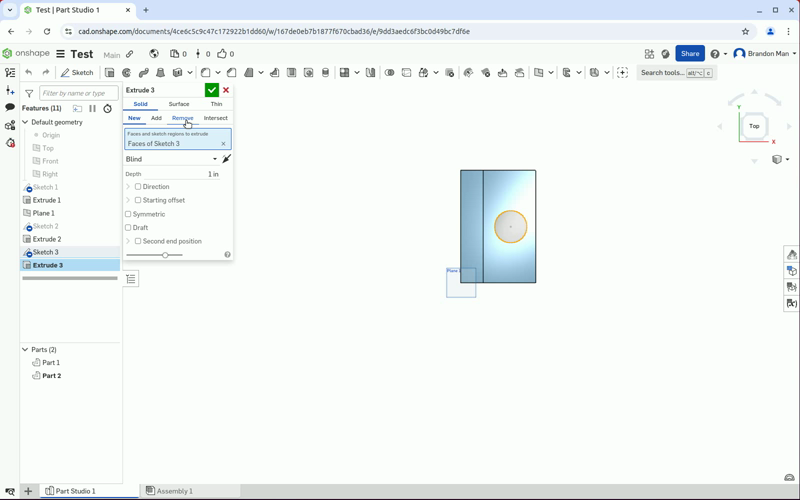
click(186, 120)
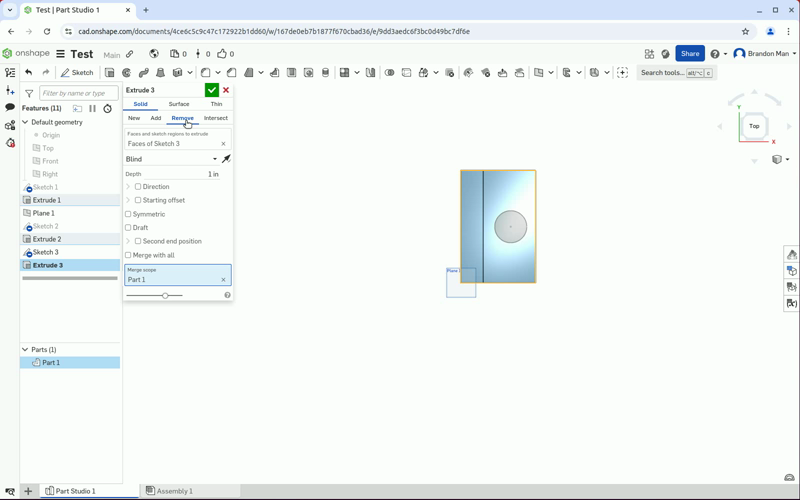
key(tab, 4)
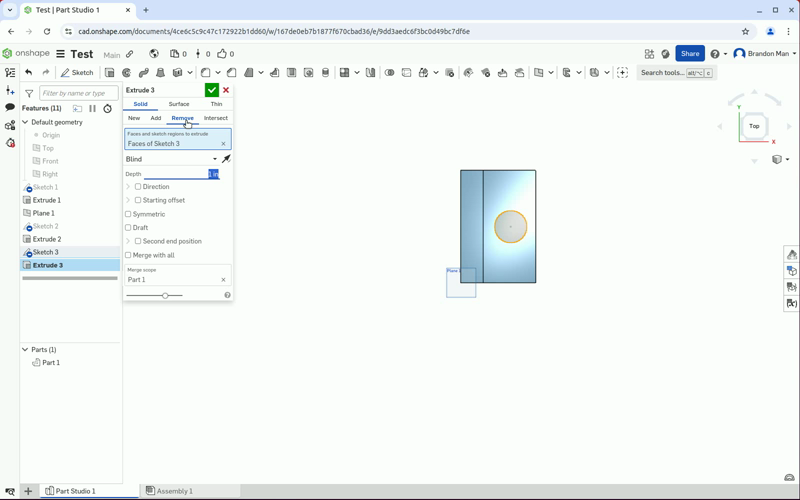
text(30.811)
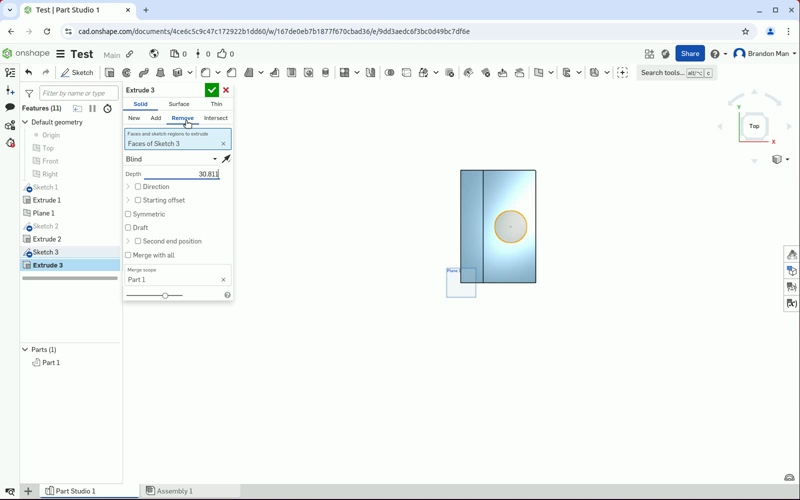
key(tab, 6)
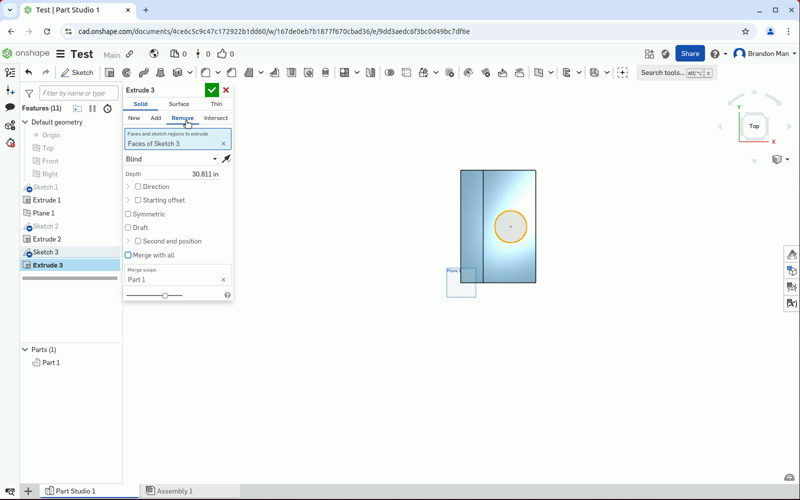
key(space)
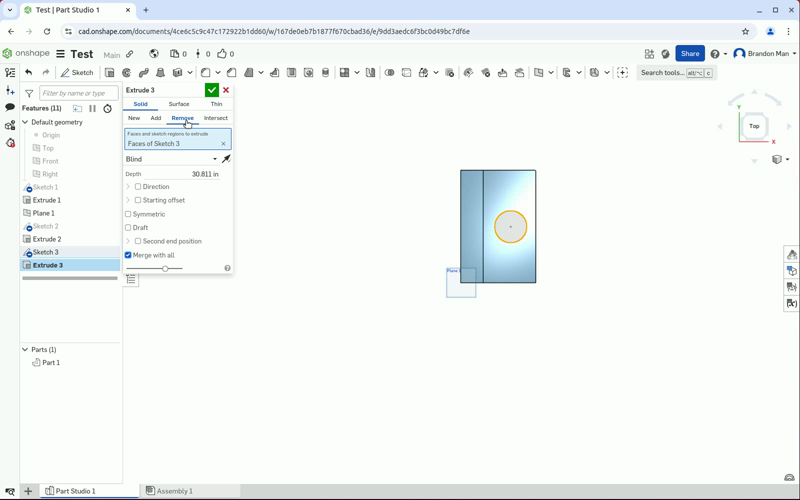
key(enter)
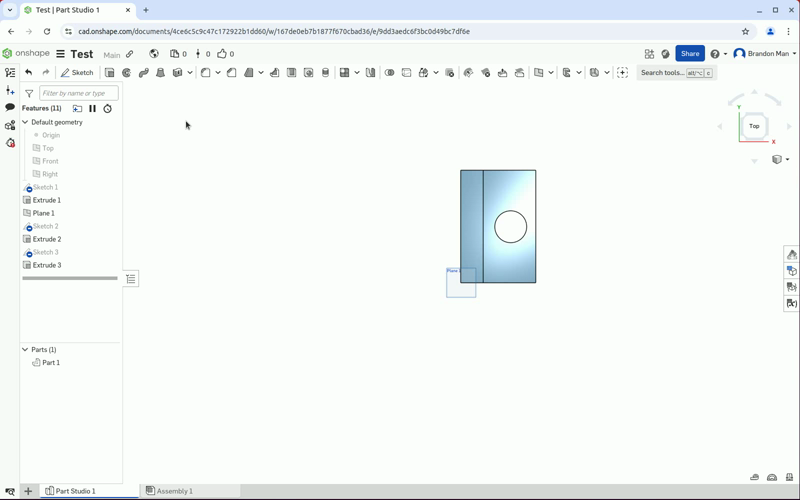
key(shift+h)
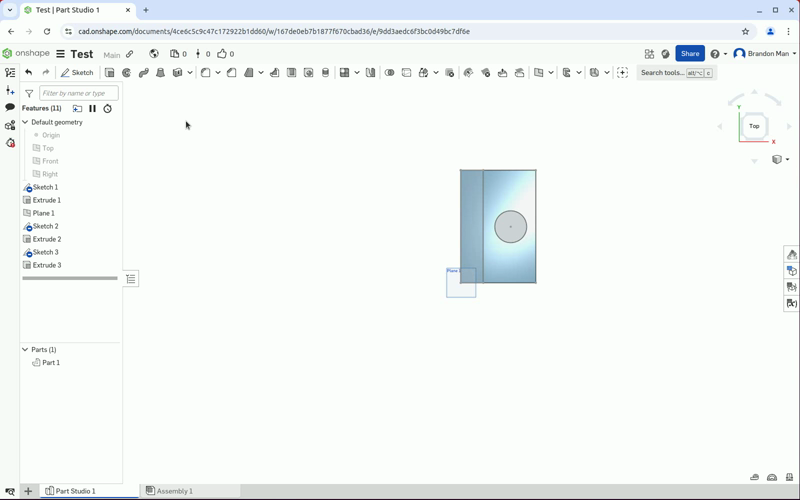
key(shift+h)
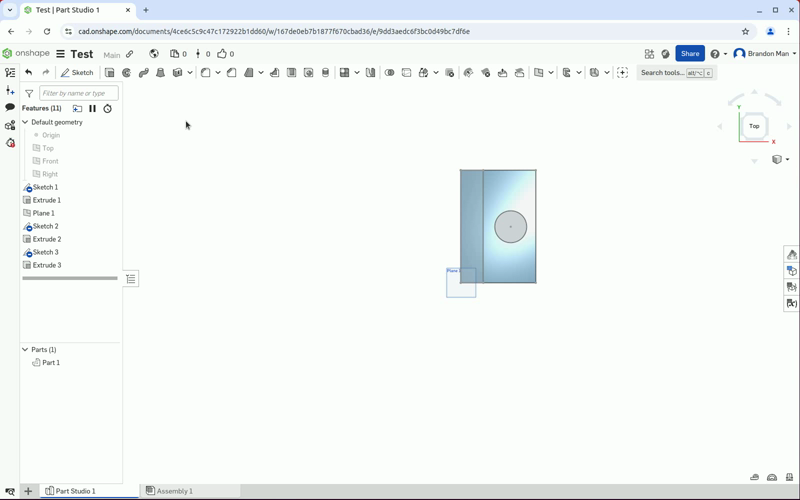
key(shift+7)
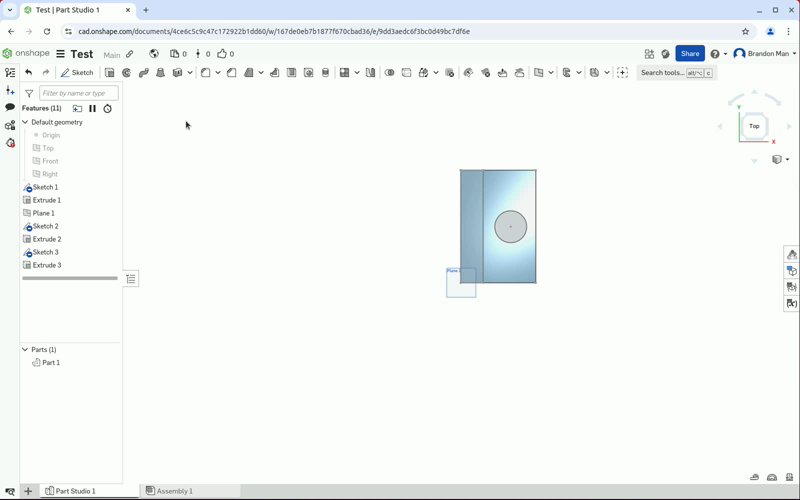
key(up, 3)
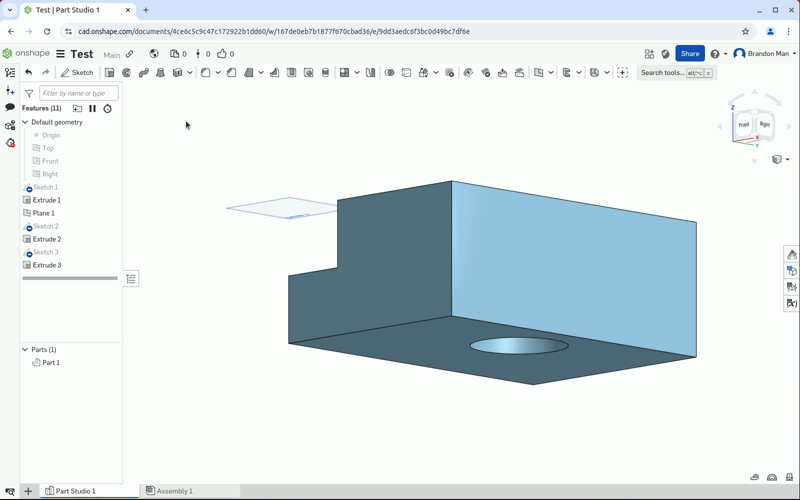
key(left, 3)
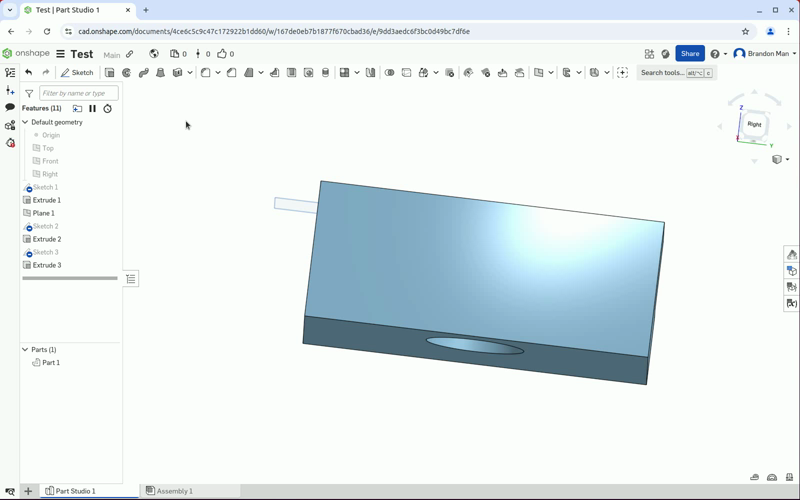
key(right, 3)
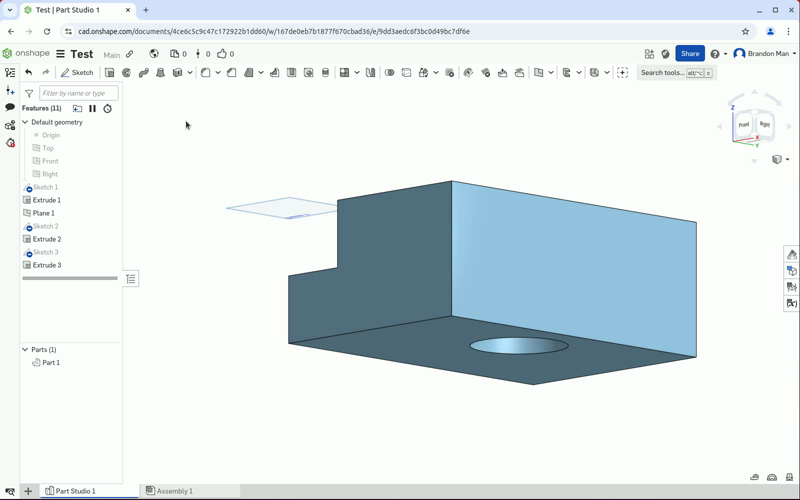
key(down, 3)
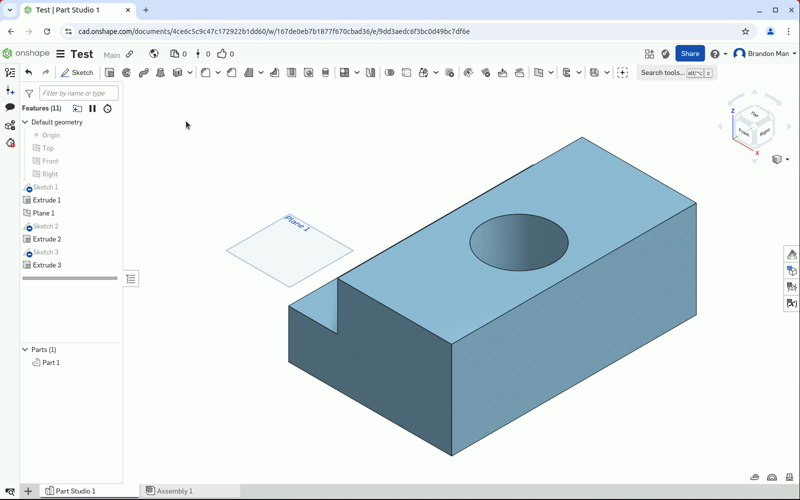
mouse_move(73, 189)
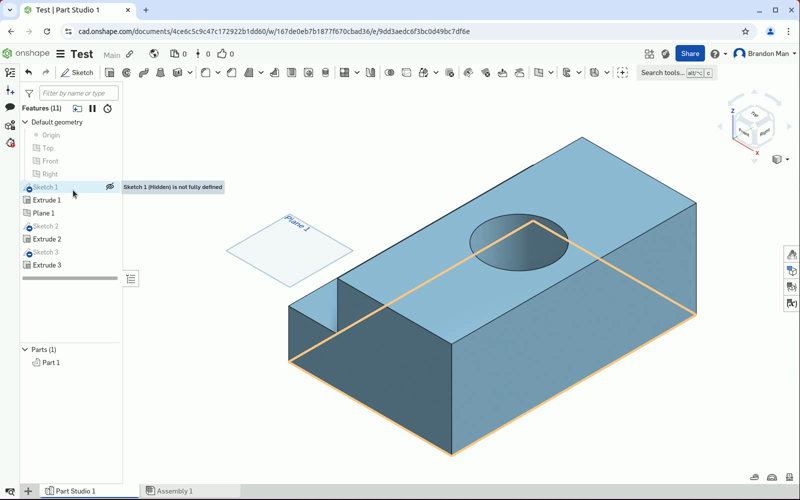
click(73, 189)